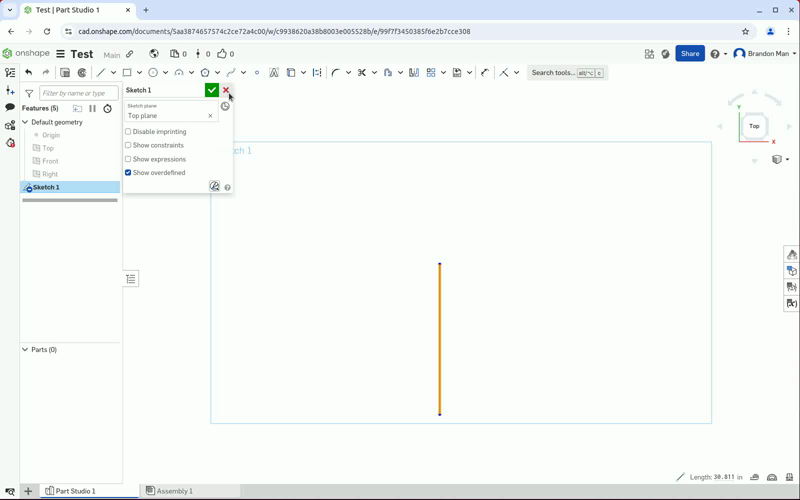
key(shift+h)
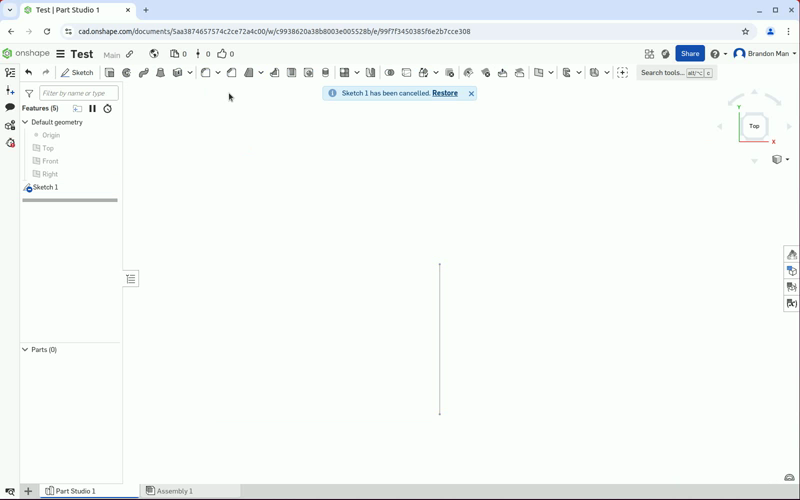
key(shift+s)
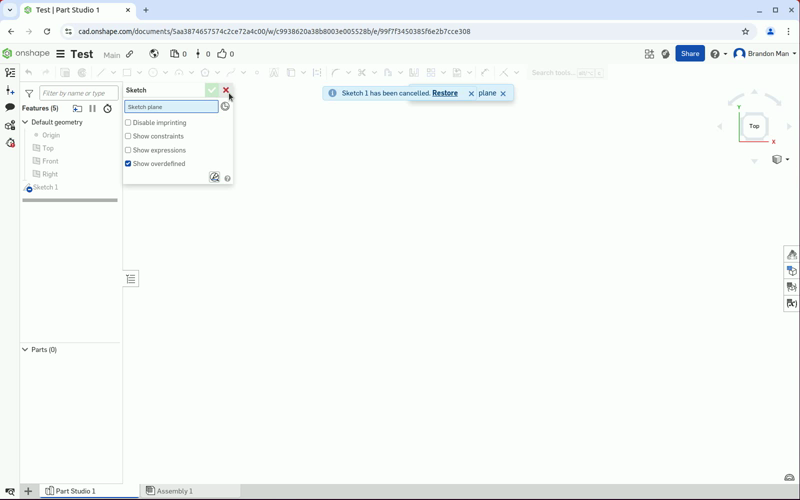
mouse_move(73, 150)
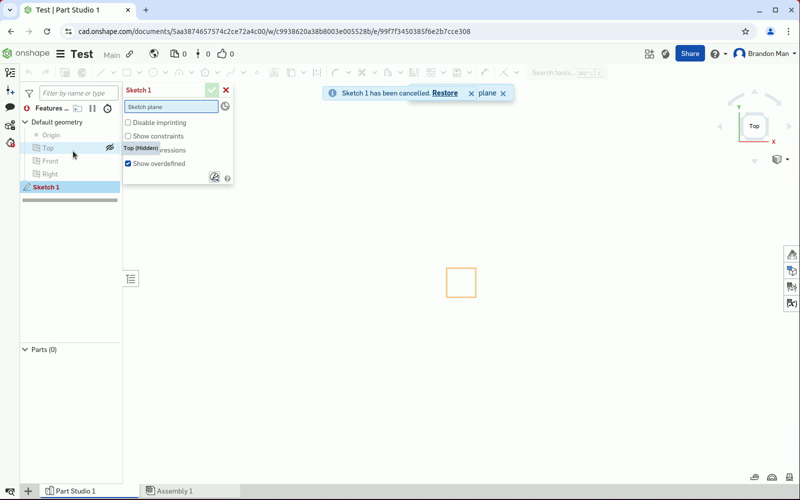
click(73, 150)
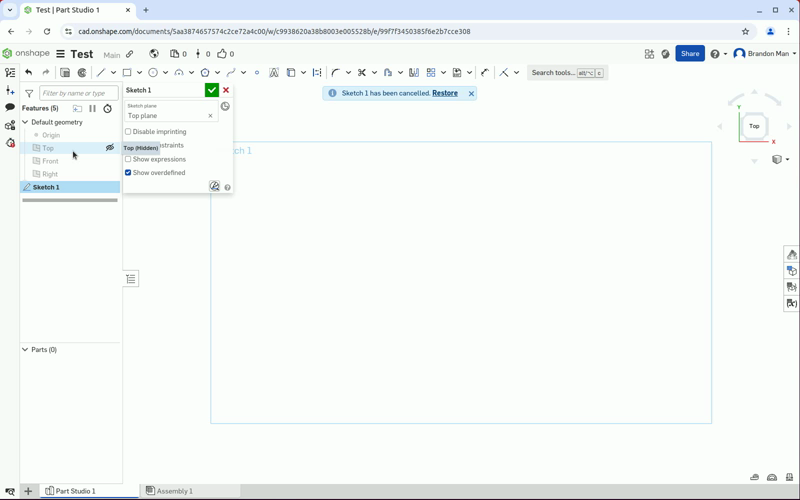
mouse_move(73, 352)
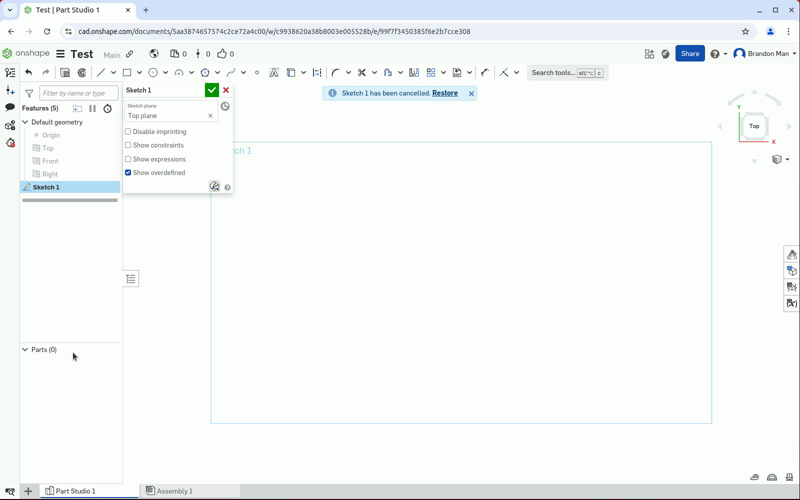
key(y)
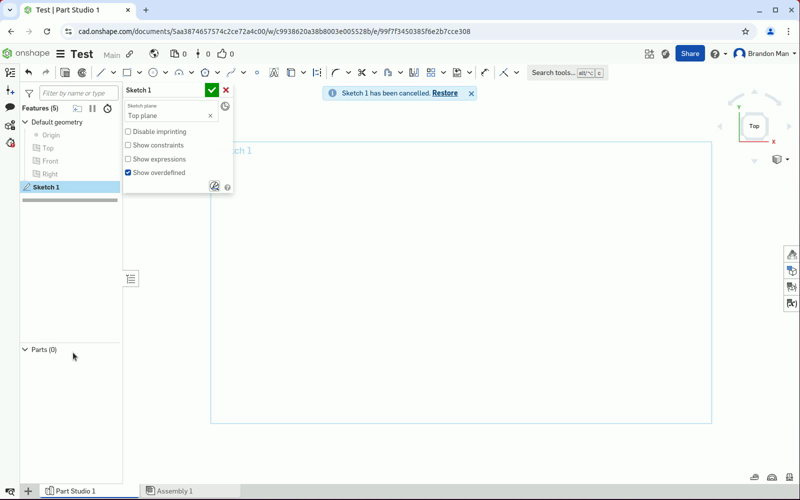
key(l)
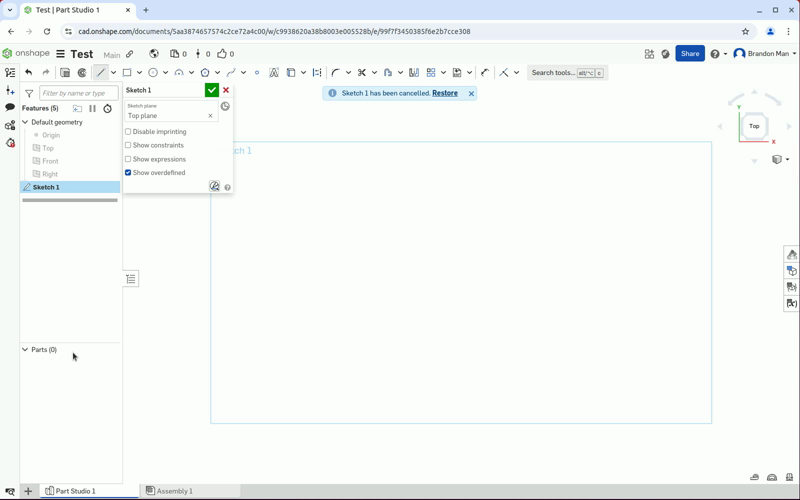
key_down(shift)
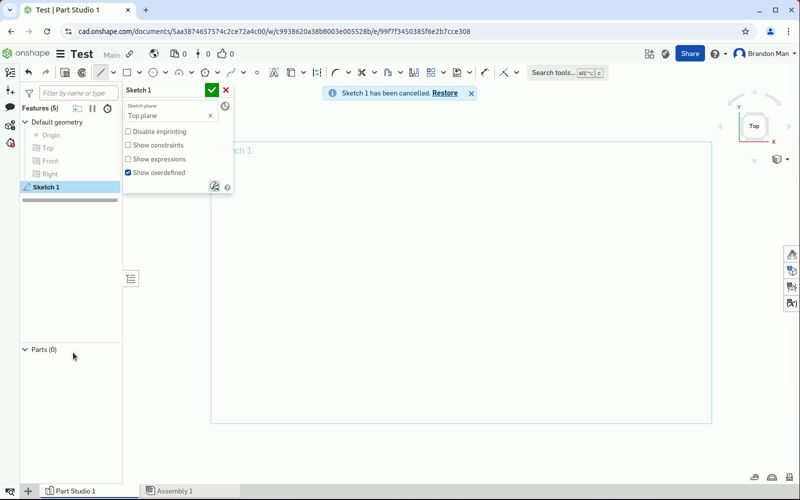
mouse_move(439, 282)
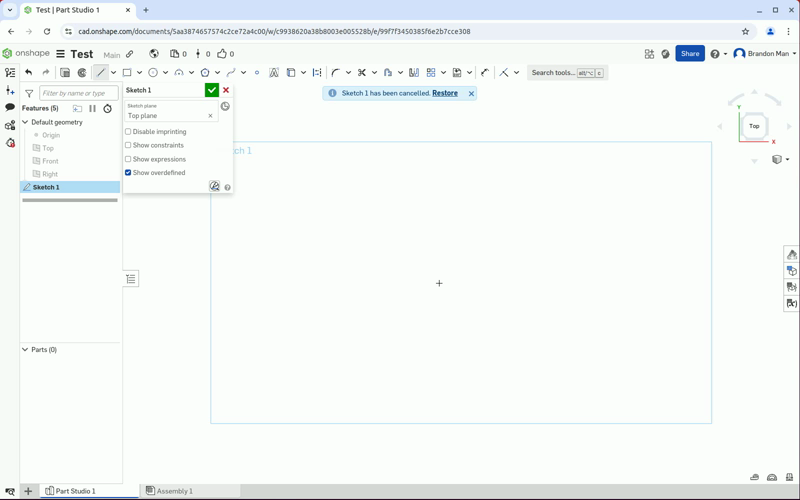
click(439, 282)
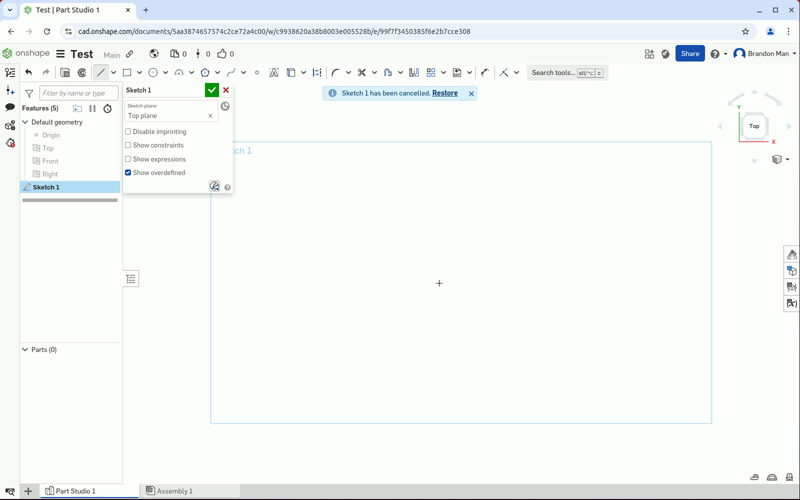
key_up(shift)
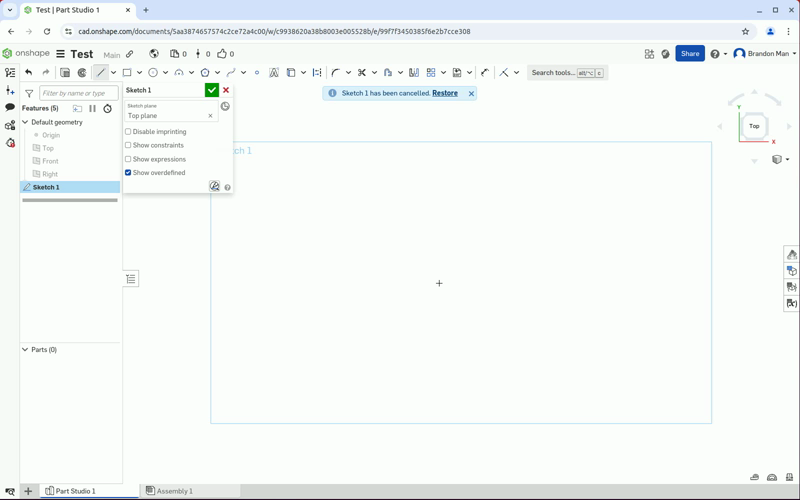
key_down(shift)
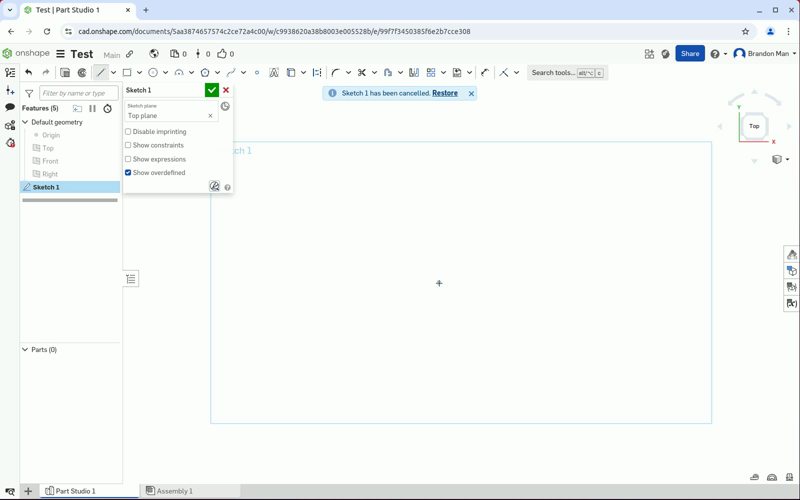
mouse_move(469, 282)
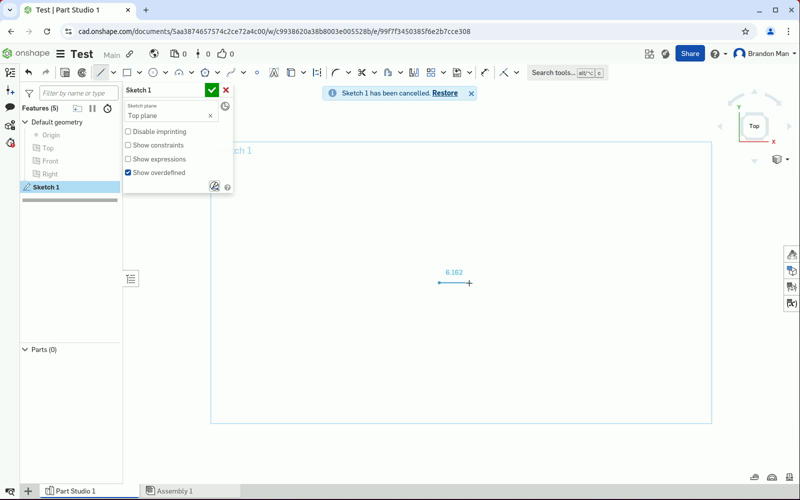
mouse_move(450, 300)
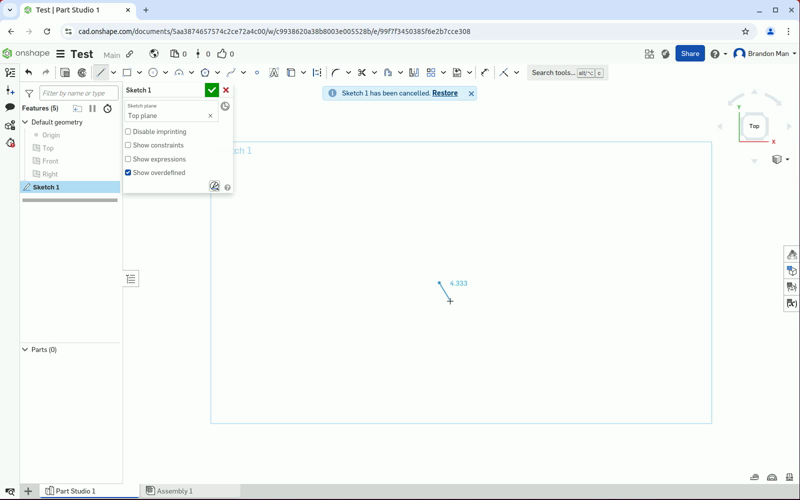
click(450, 300)
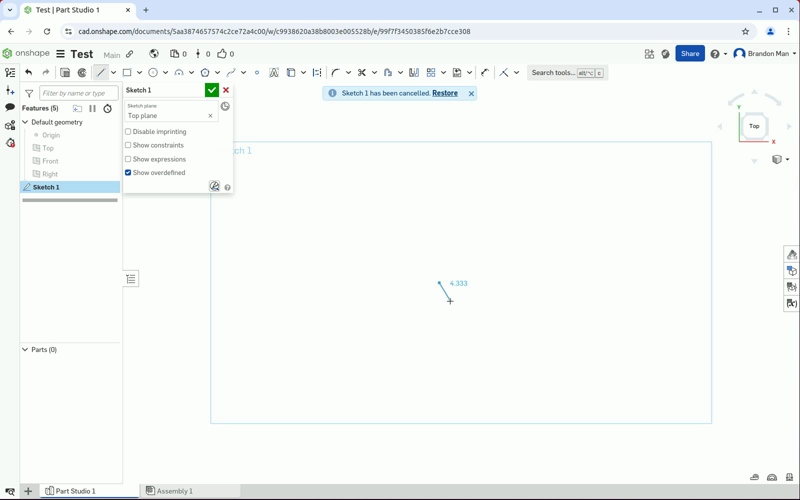
key_up(shift)
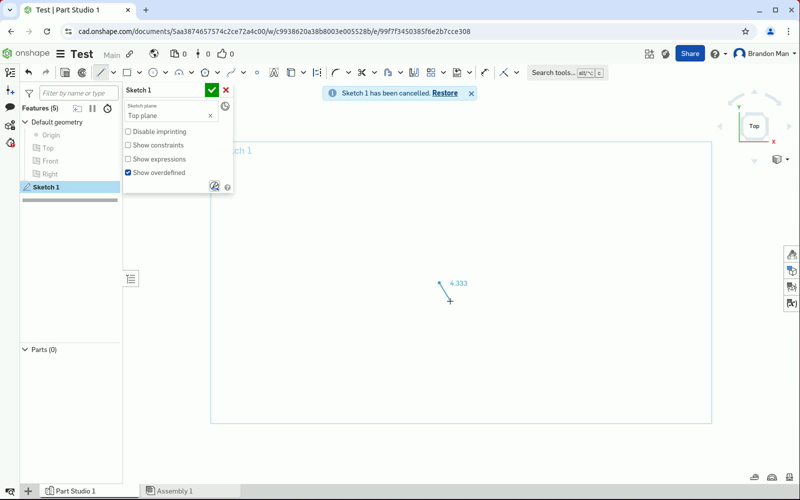
key_down(shift)
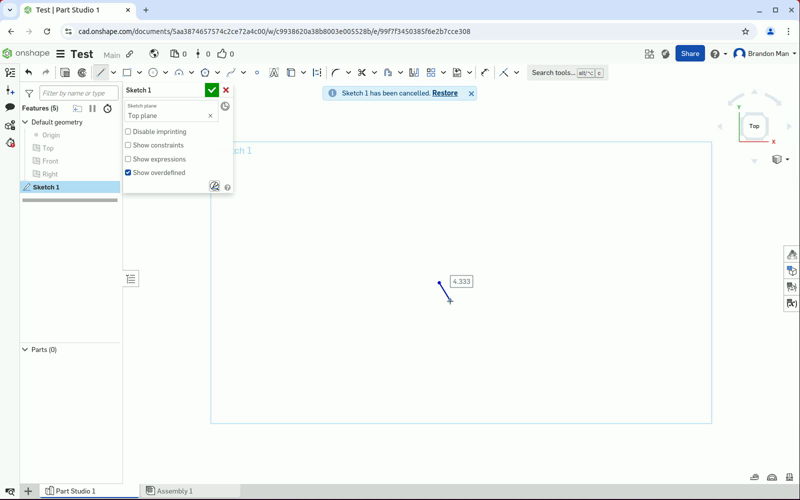
mouse_move(480, 300)
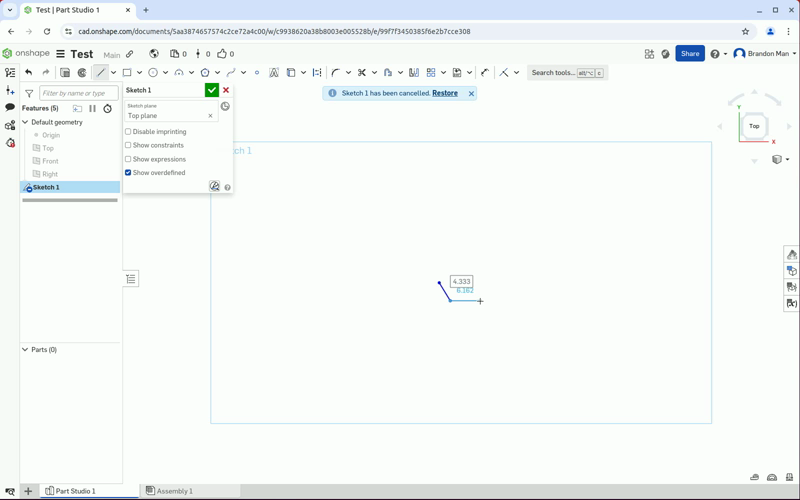
mouse_move(471, 300)
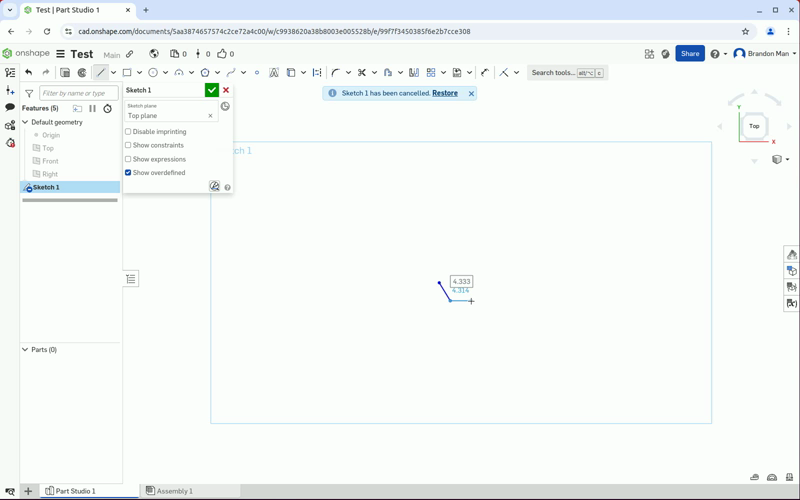
click(471, 300)
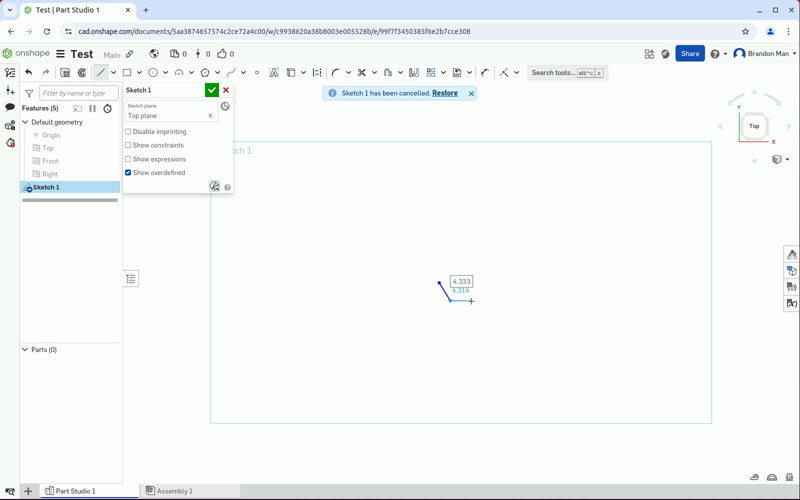
key_up(shift)
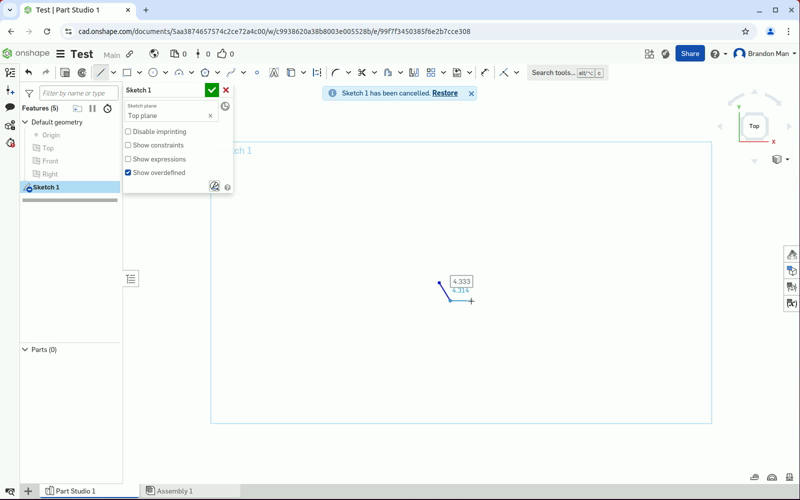
key_down(shift)
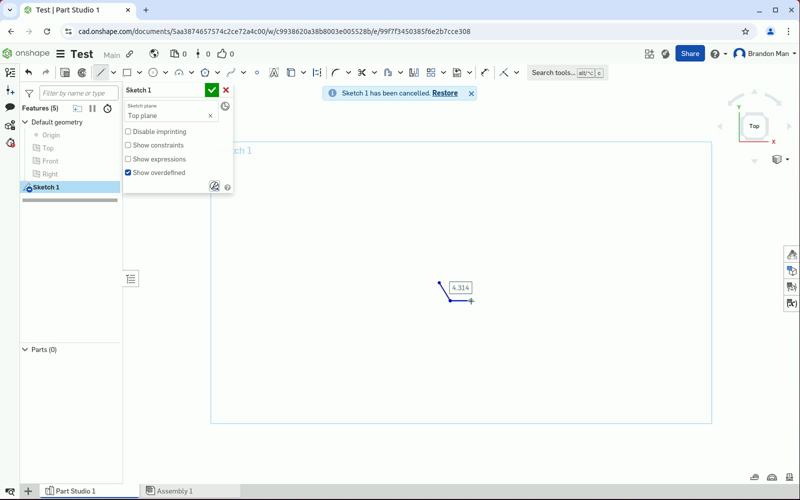
mouse_move(501, 300)
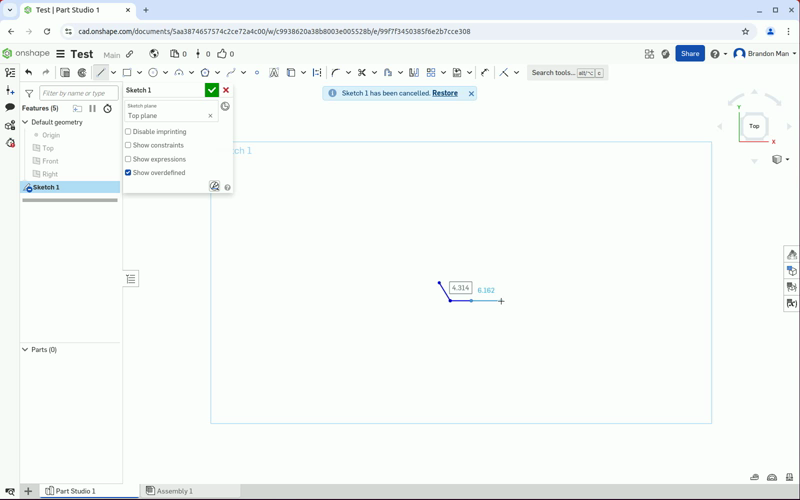
mouse_move(481, 282)
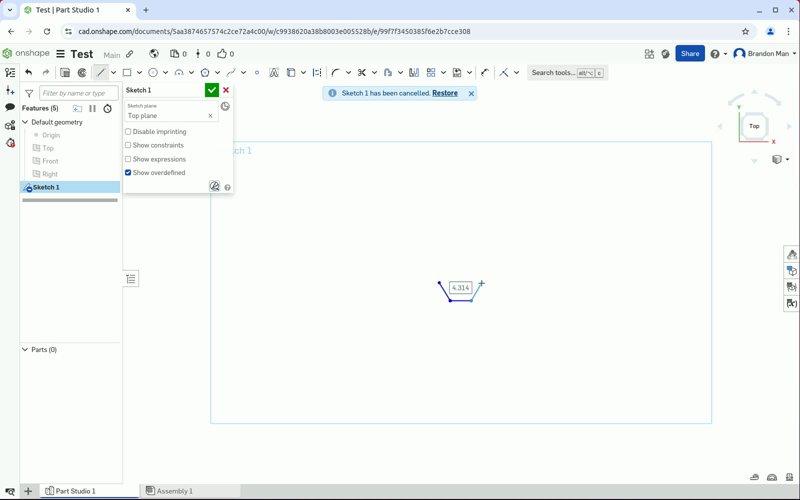
click(481, 282)
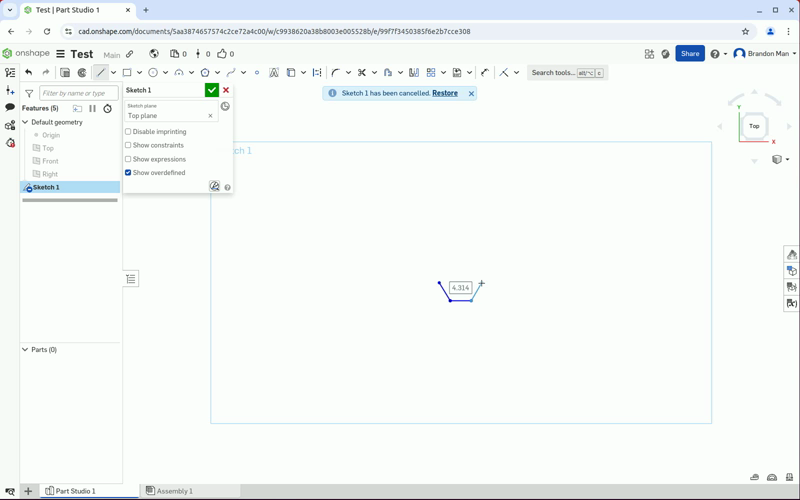
key_up(shift)
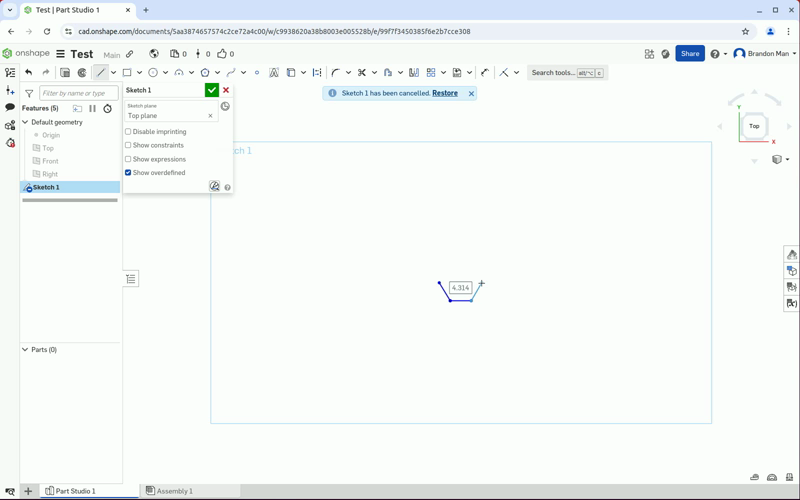
key_down(shift)
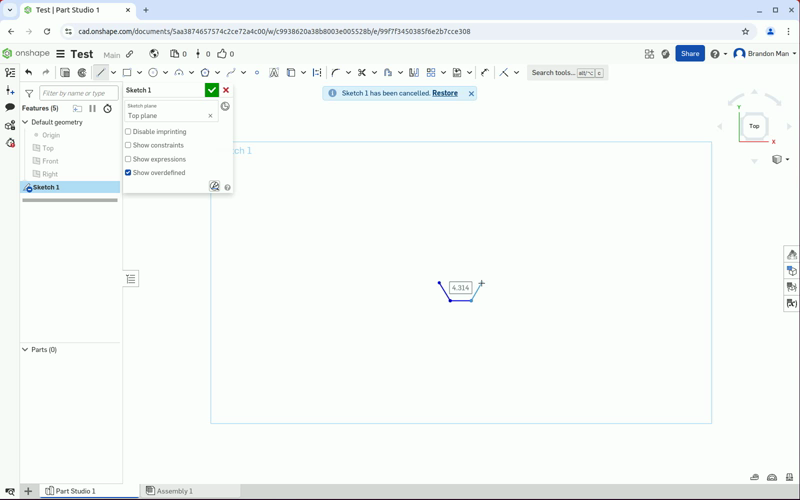
mouse_move(511, 282)
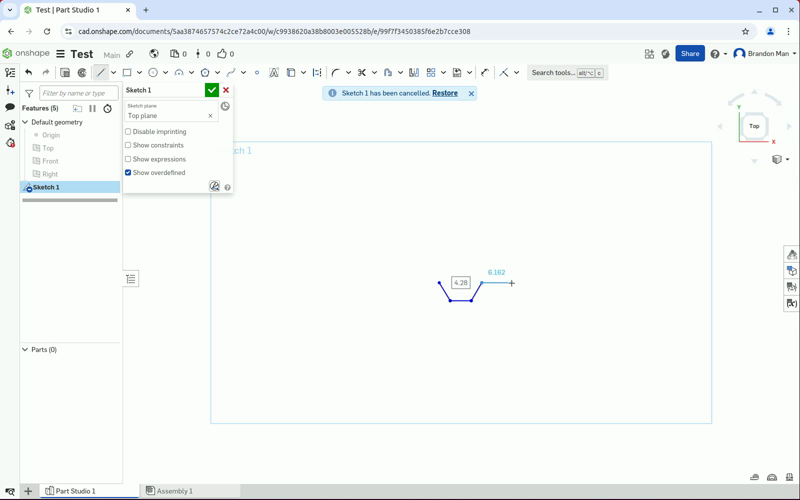
mouse_move(470, 264)
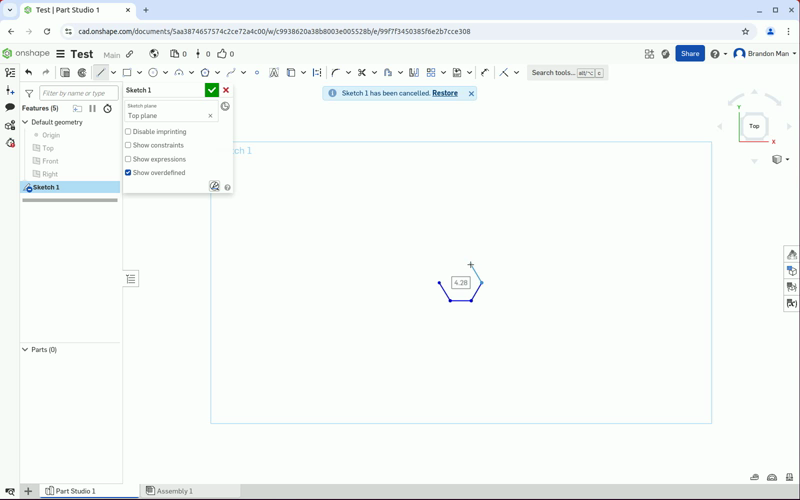
click(470, 264)
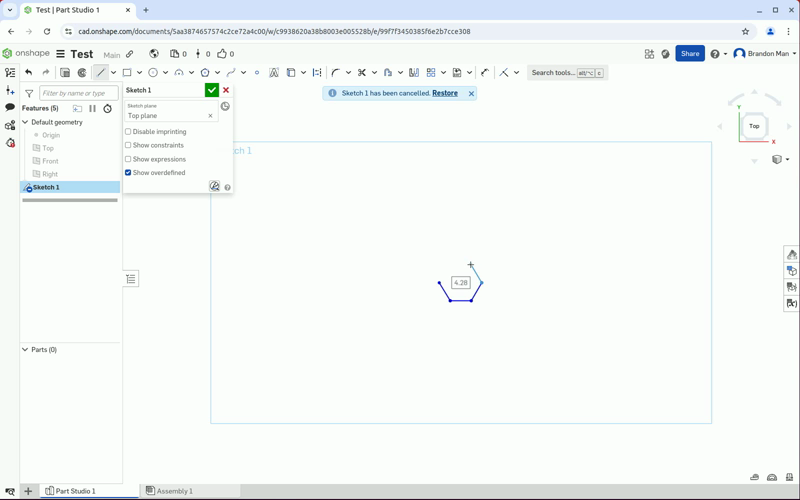
key_up(shift)
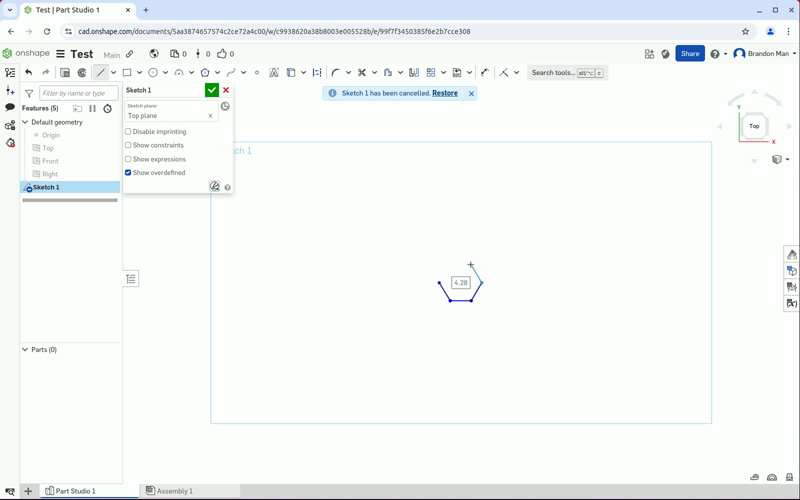
key_down(shift)
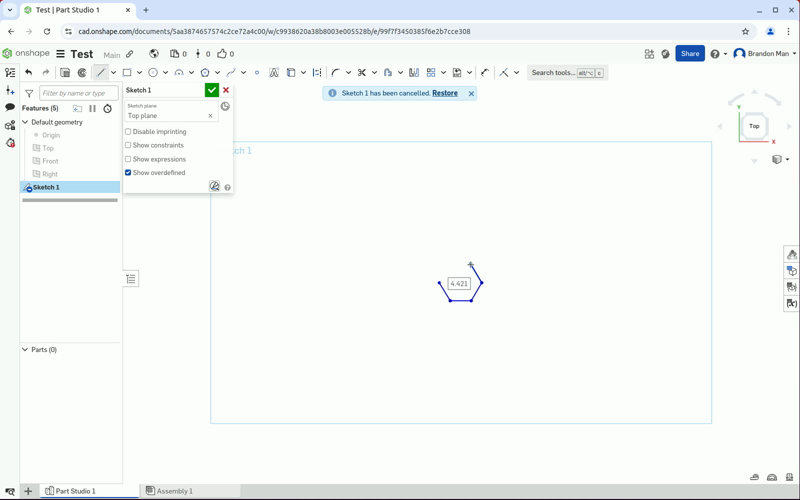
mouse_move(501, 264)
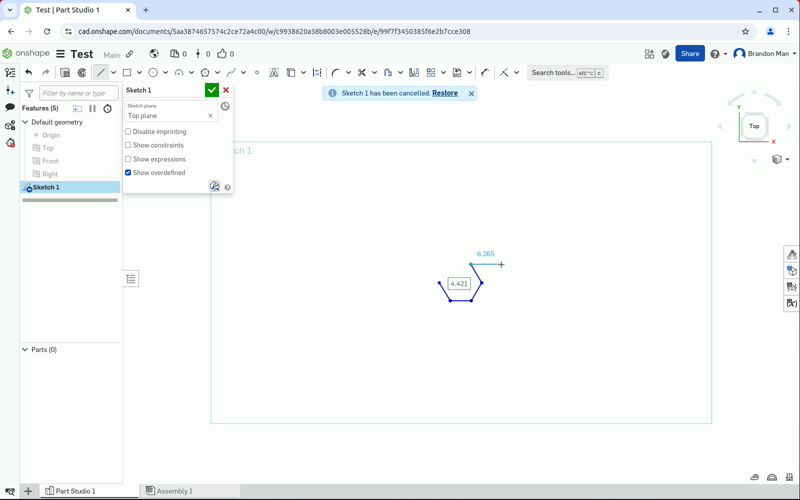
mouse_move(449, 264)
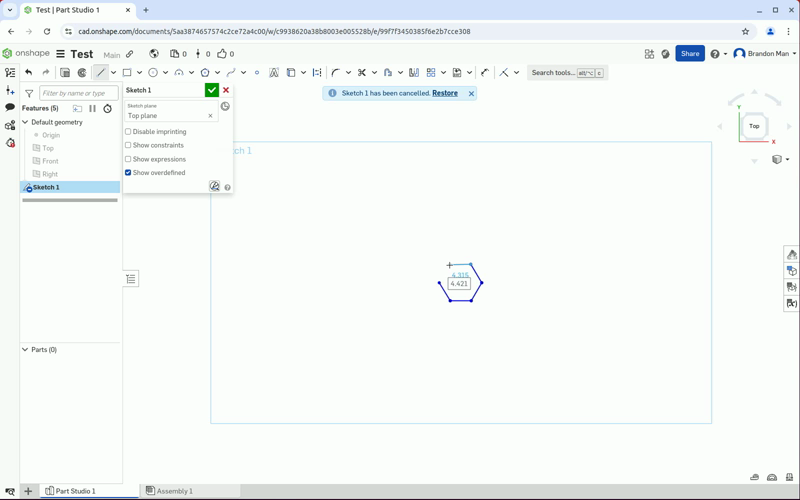
click(449, 264)
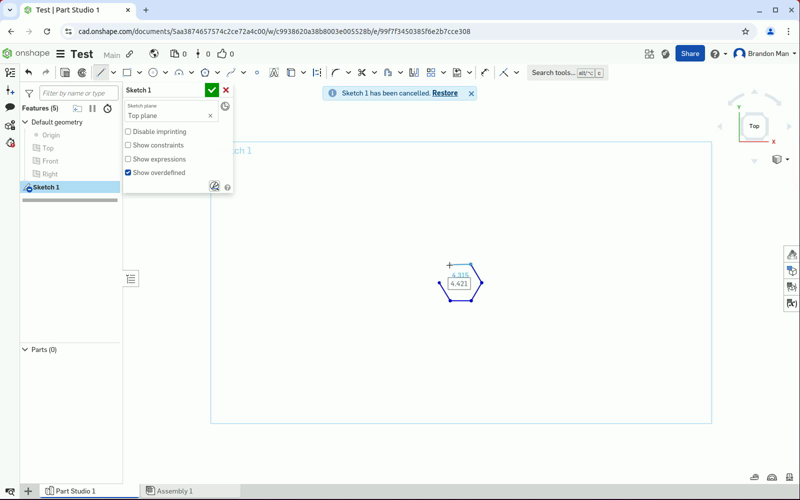
key_up(shift)
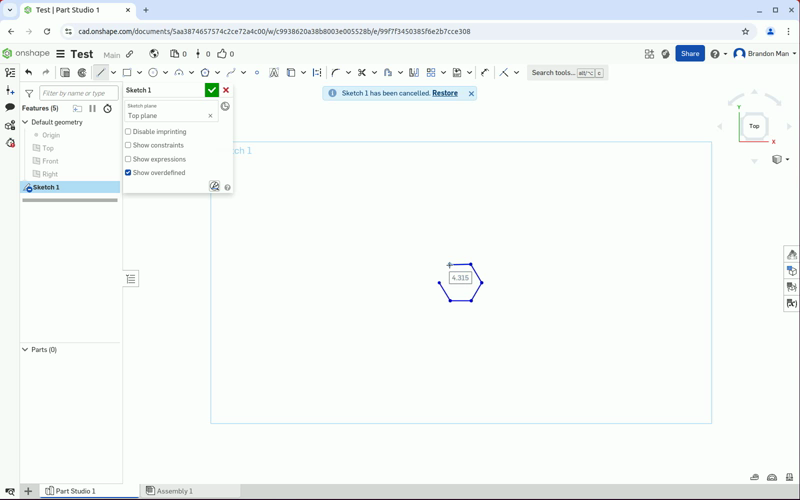
mouse_move(479, 264)
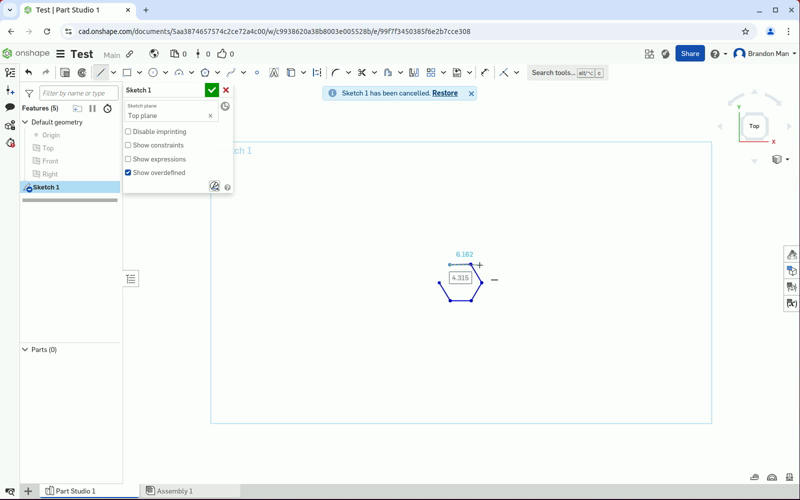
key_down(shift)
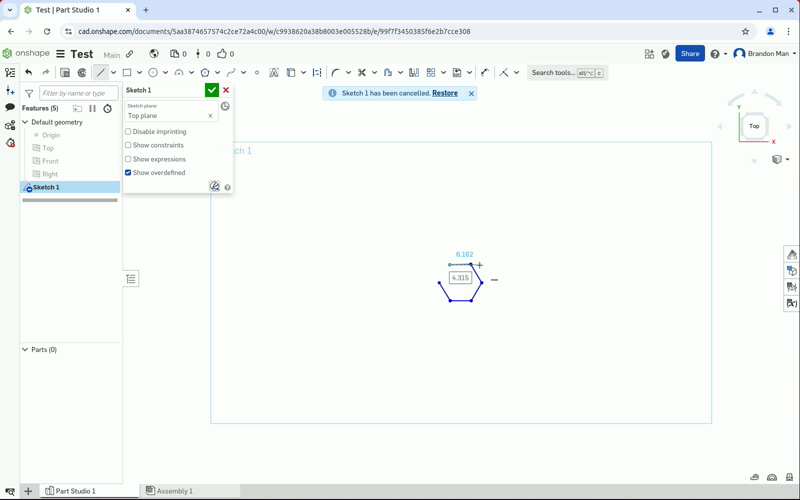
mouse_move(439, 282)
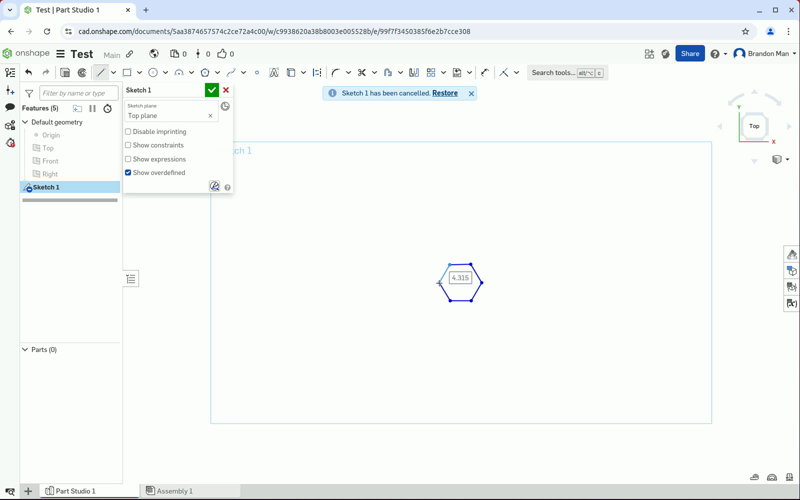
key_up(shift)
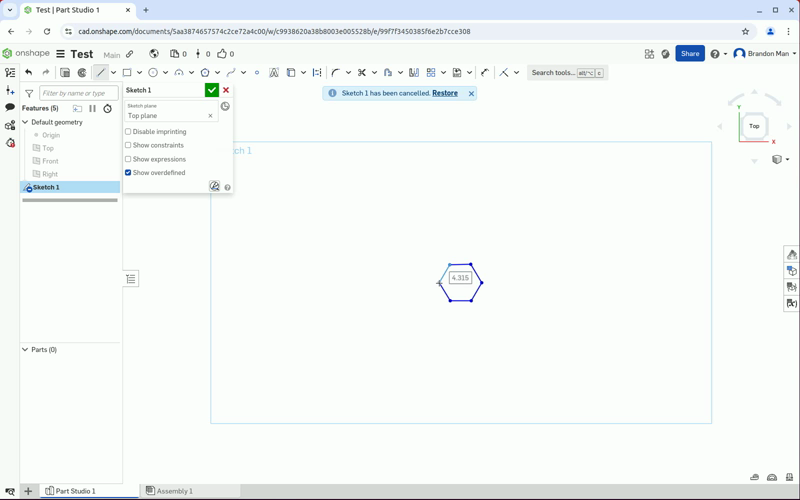
click(439, 282)
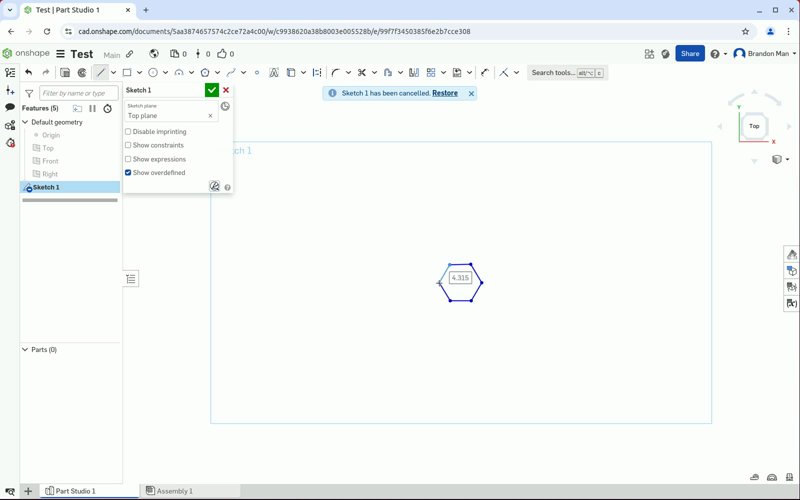
key(esc)
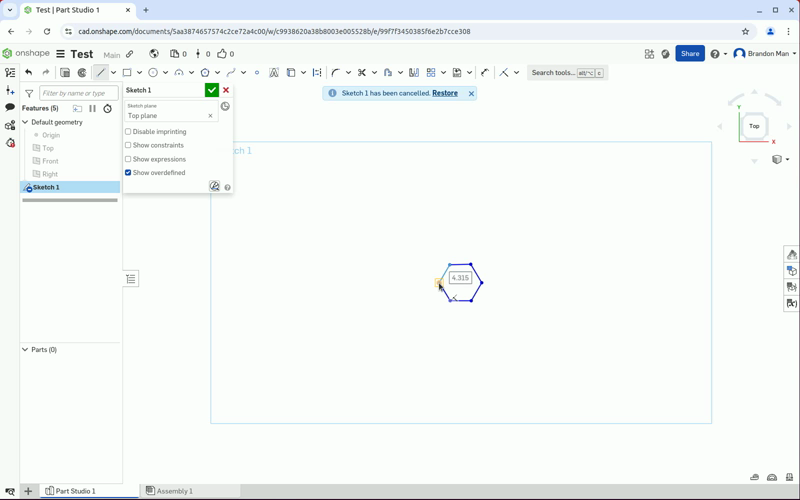
mouse_move(451, 291)
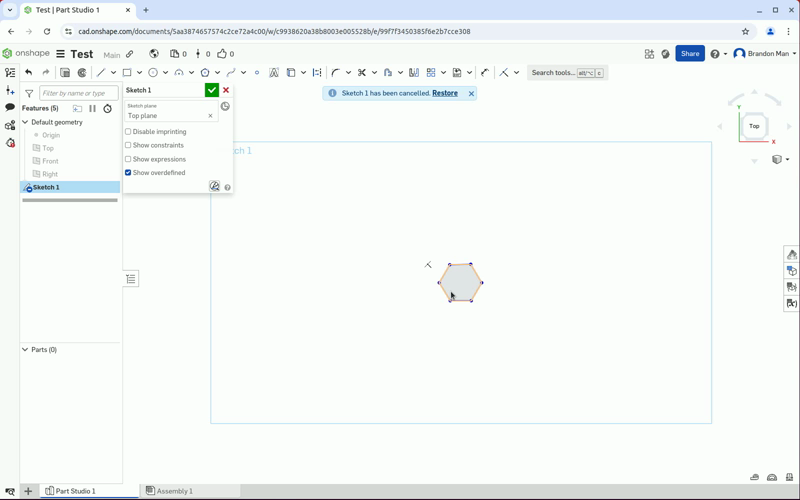
scroll(6)
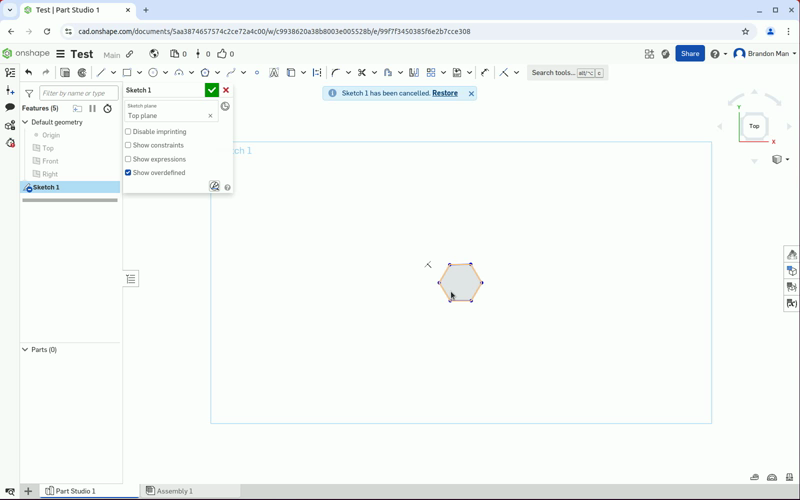
scroll(6)
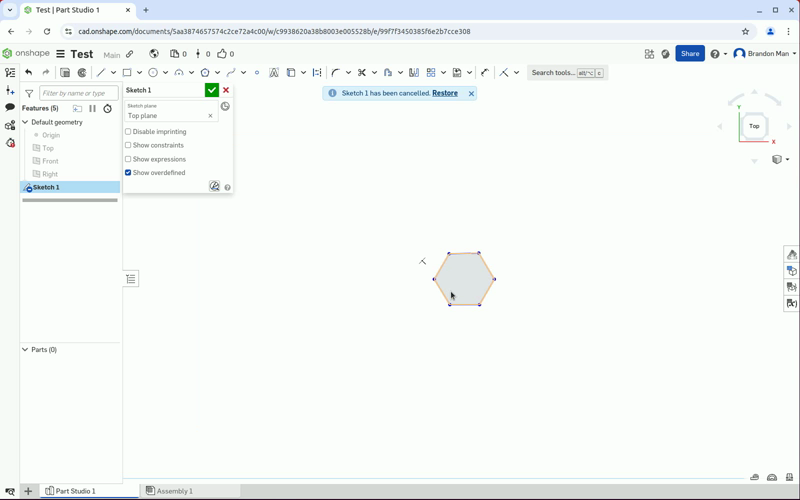
scroll(6)
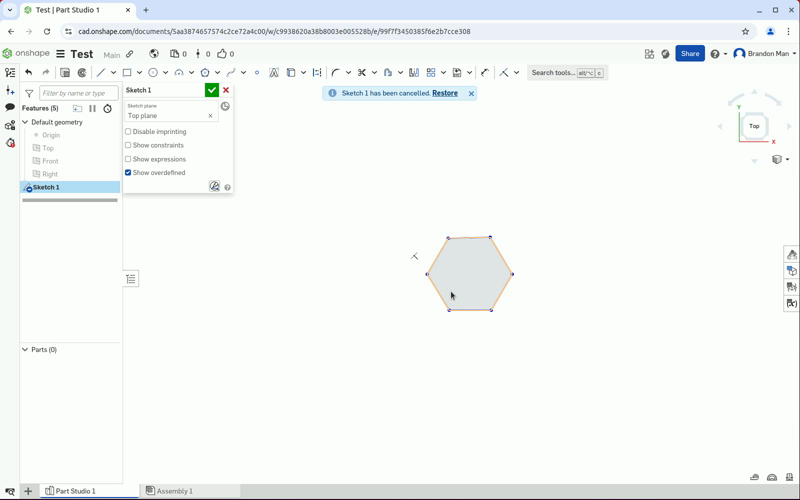
scroll(6)
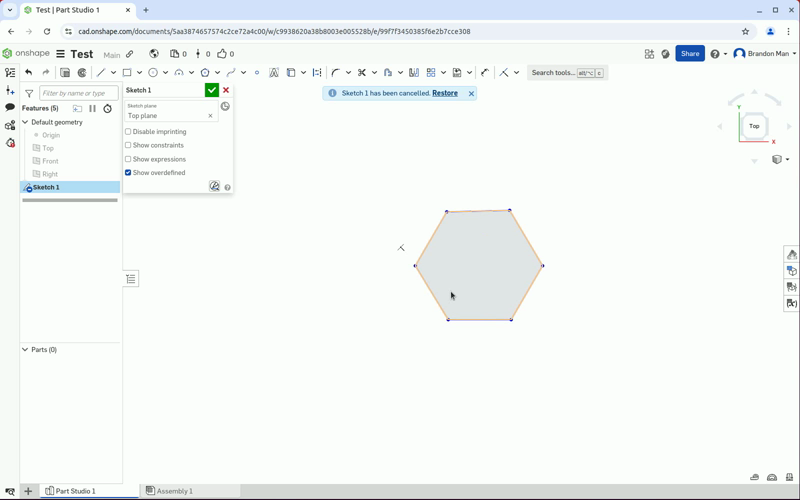
scroll(6)
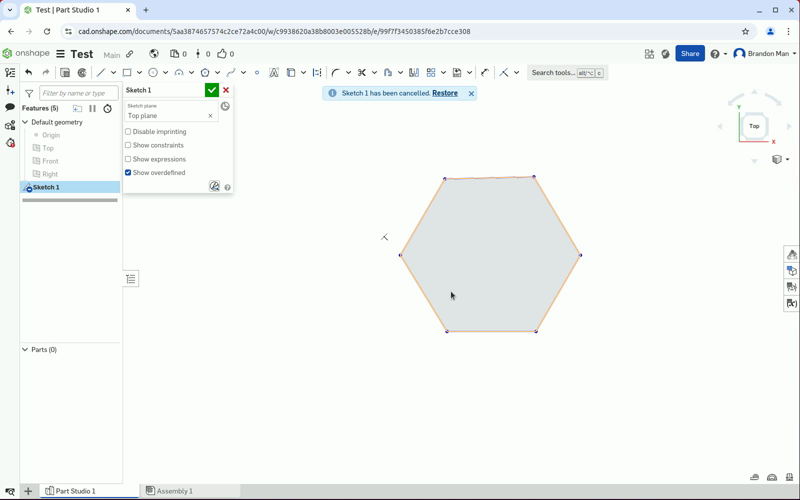
scroll(6)
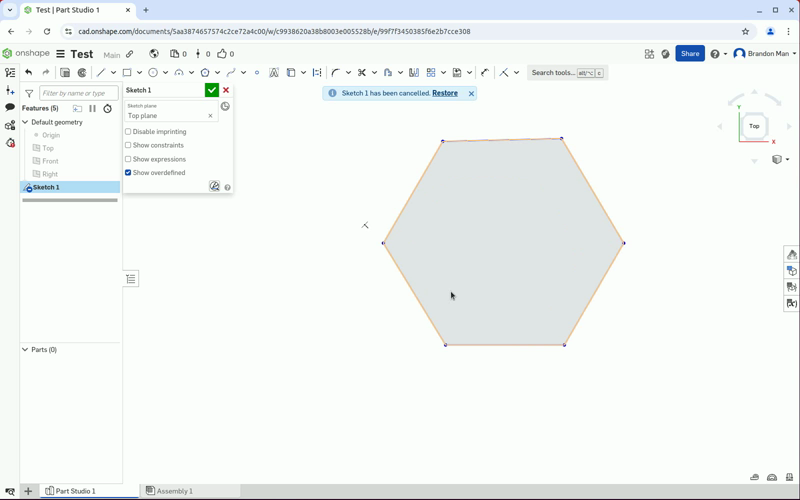
scroll(6)
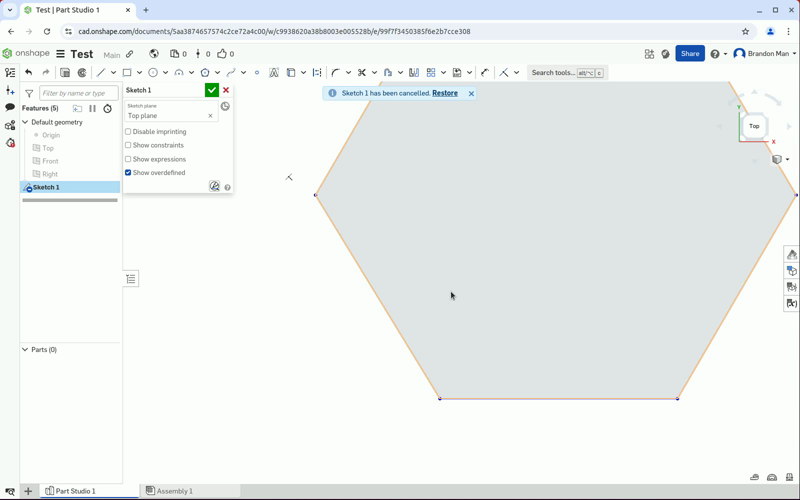
click(451, 291)
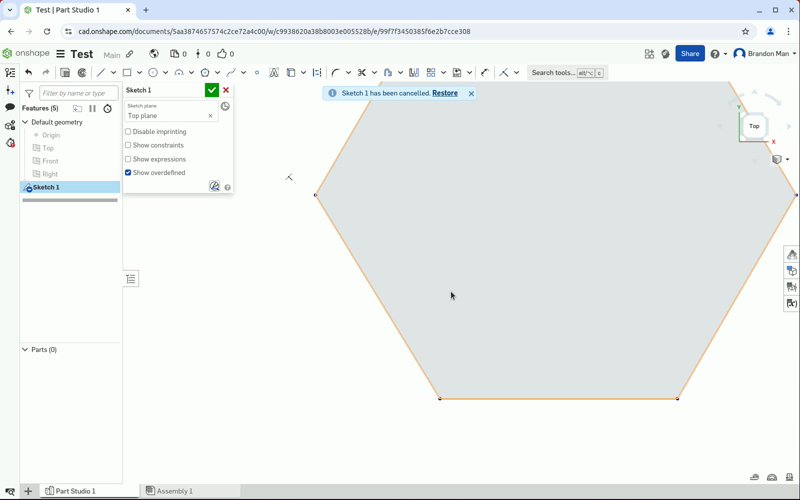
scroll(-6)
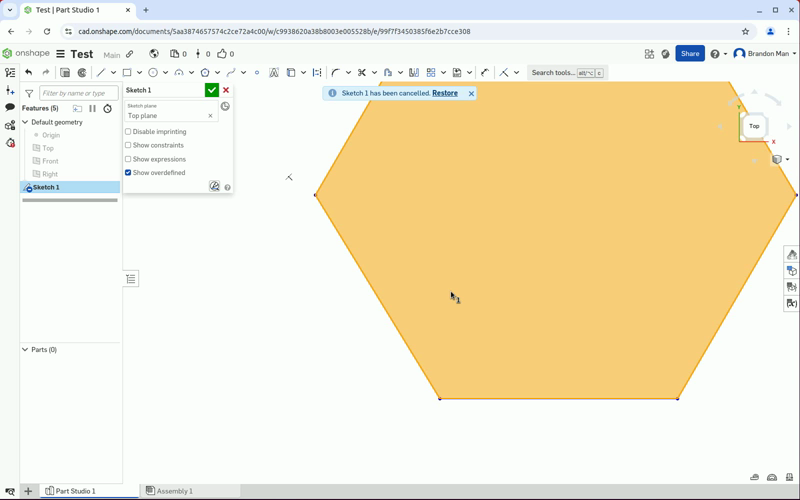
scroll(-6)
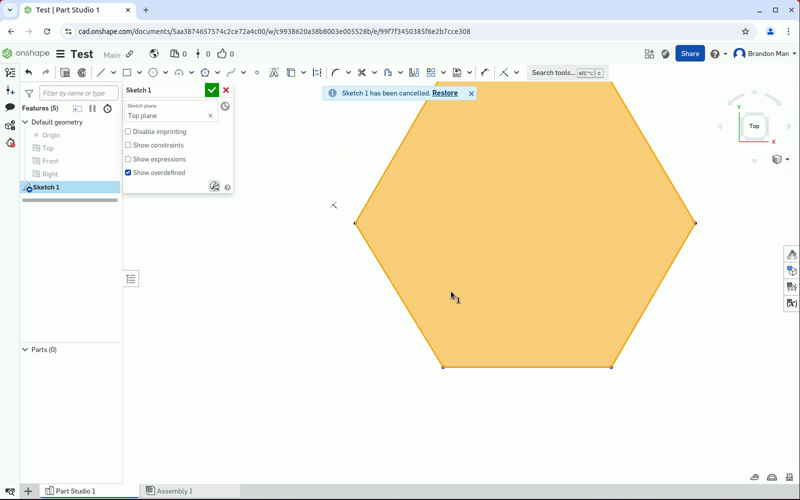
scroll(-6)
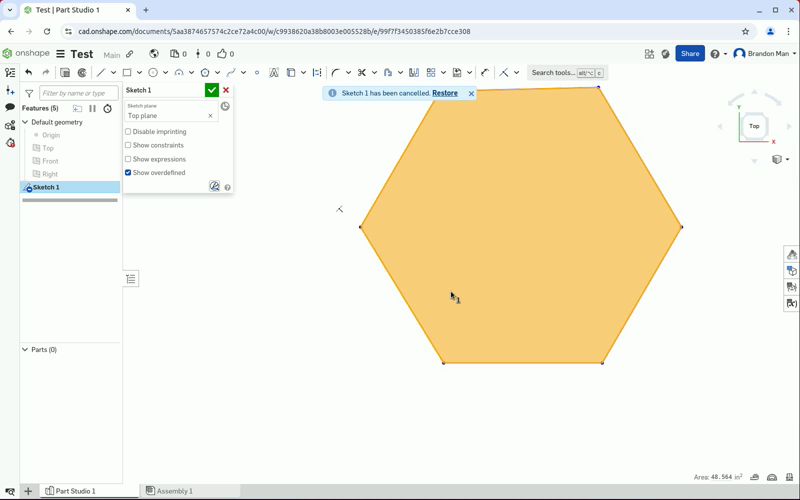
scroll(-6)
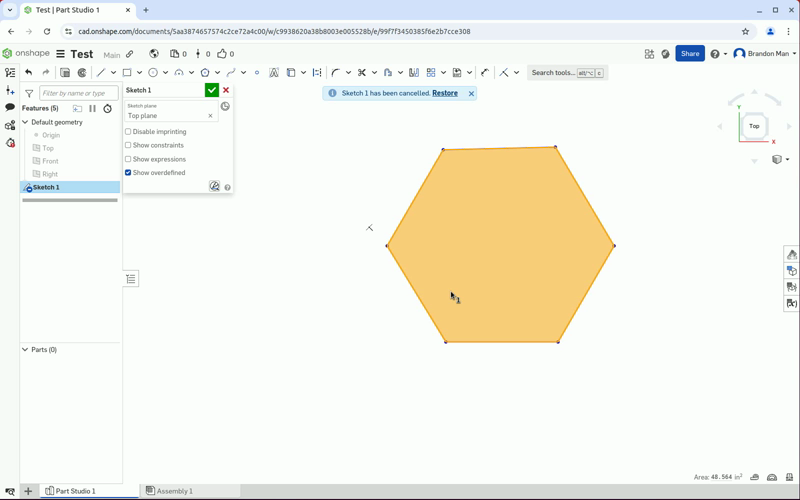
scroll(-6)
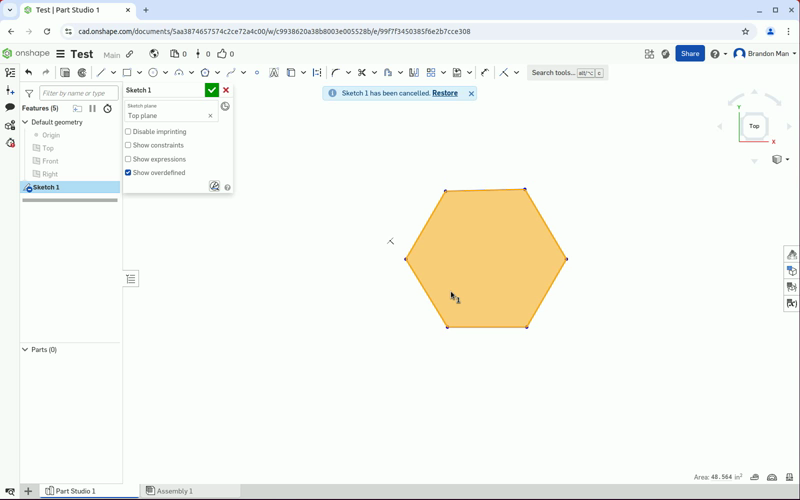
scroll(-6)
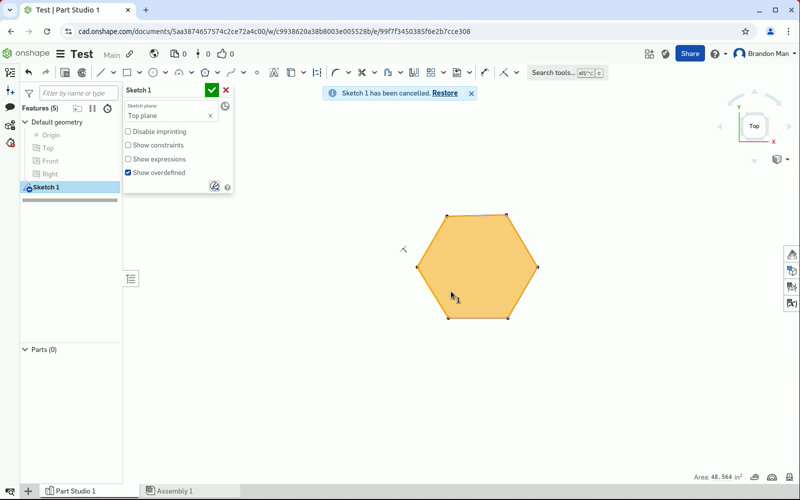
scroll(-6)
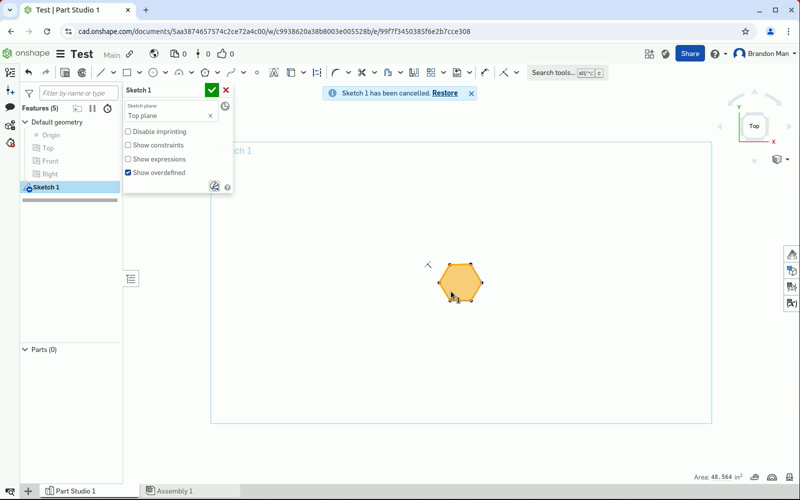
mouse_move(73, 352)
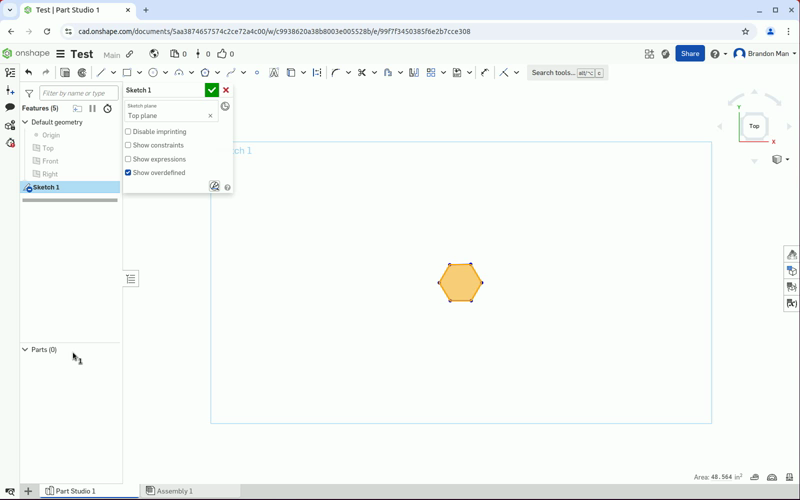
key(shift+y)
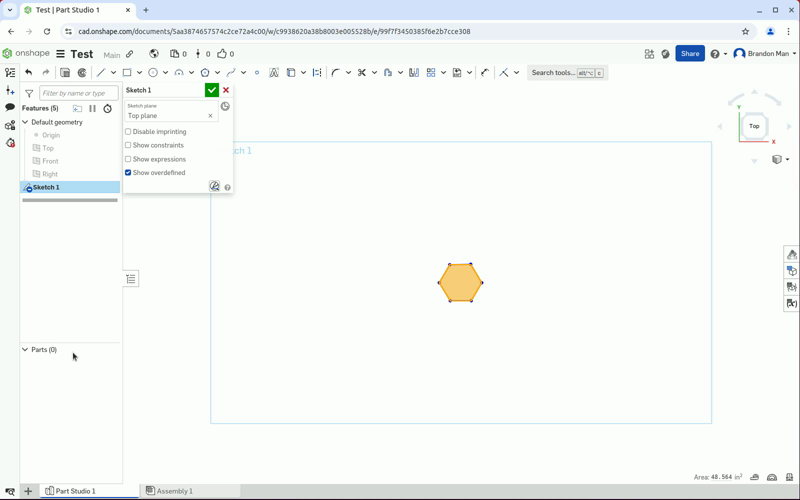
key(shift+e)
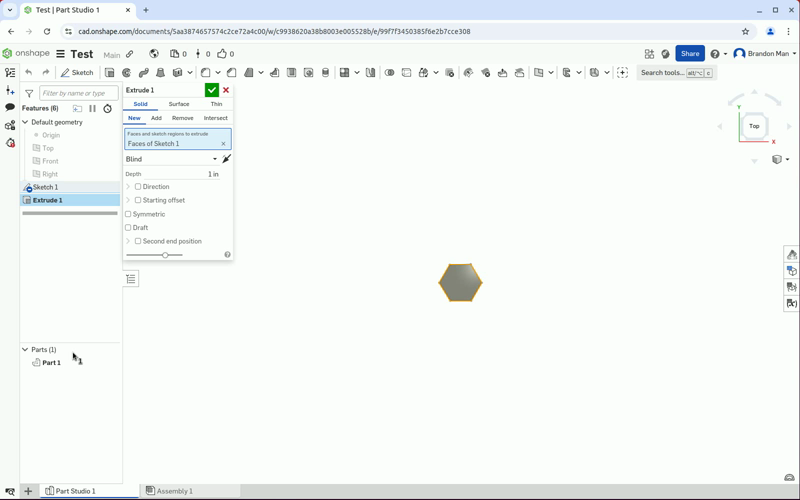
mouse_move(143, 106)
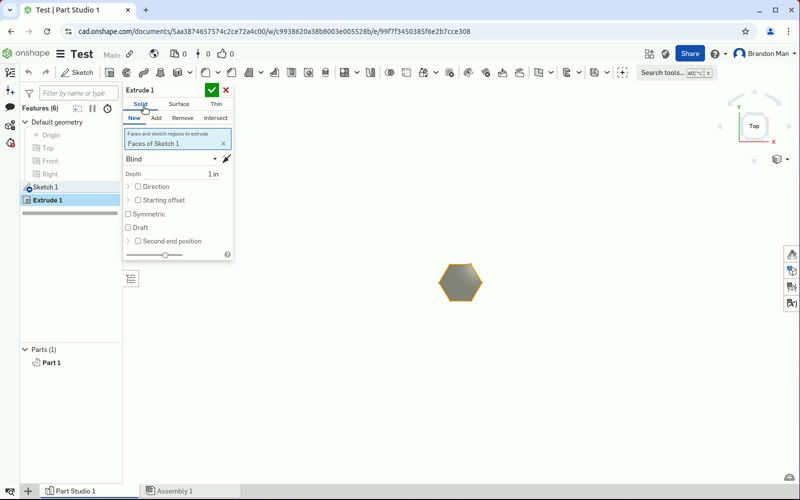
click(143, 106)
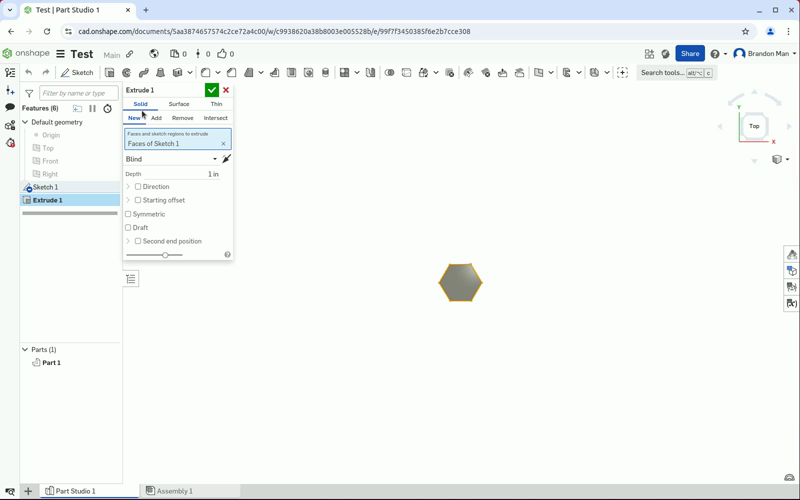
mouse_move(137, 120)
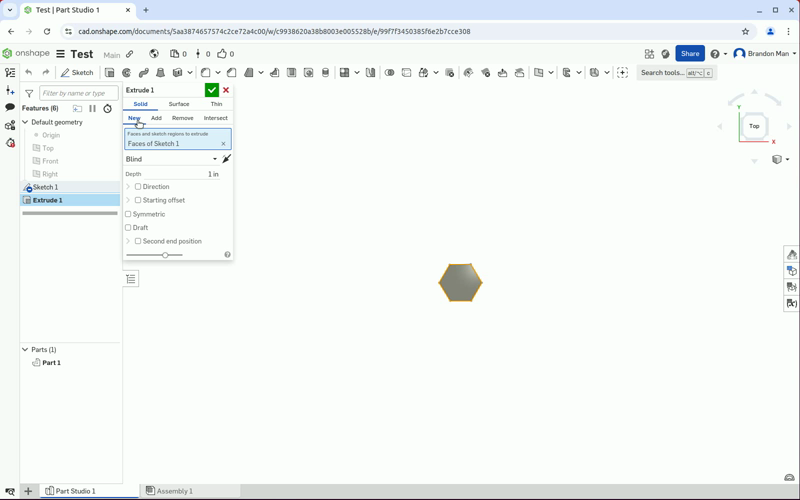
click(137, 120)
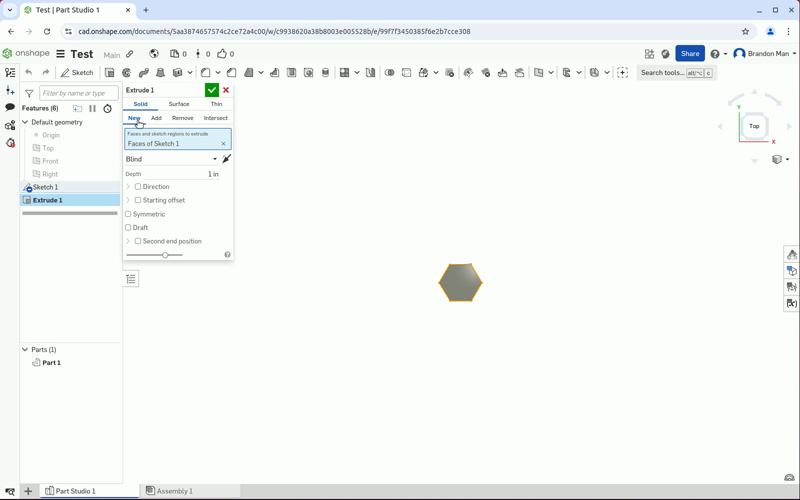
key(tab, 4)
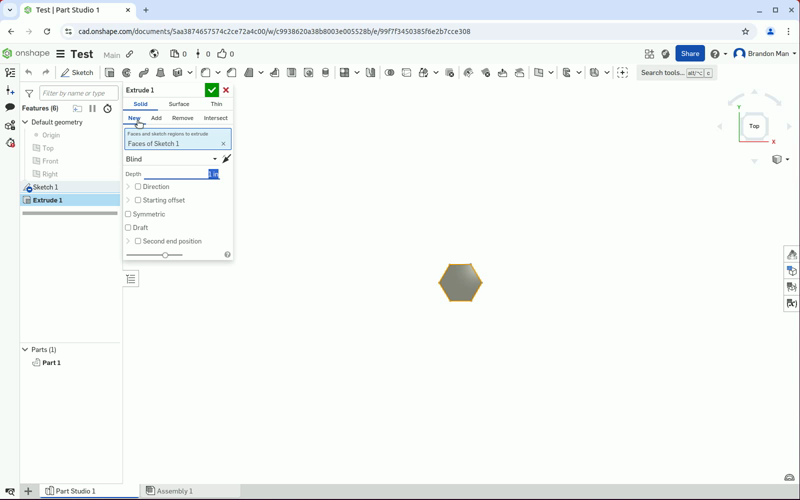
text(23.108)
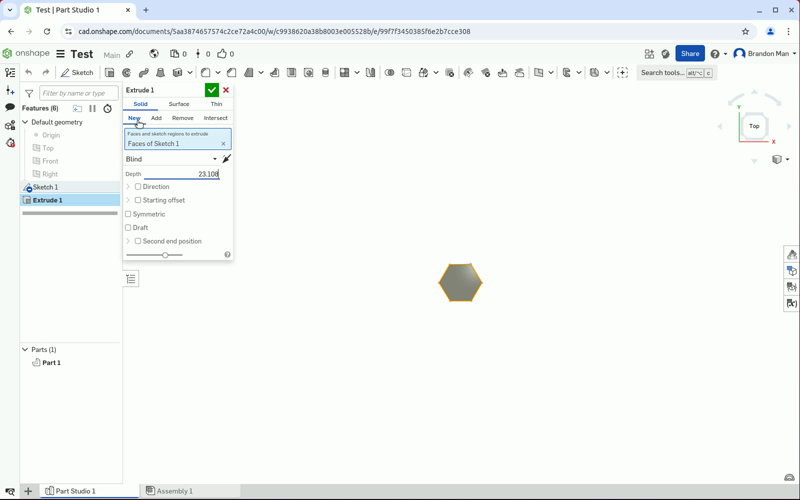
key(enter)
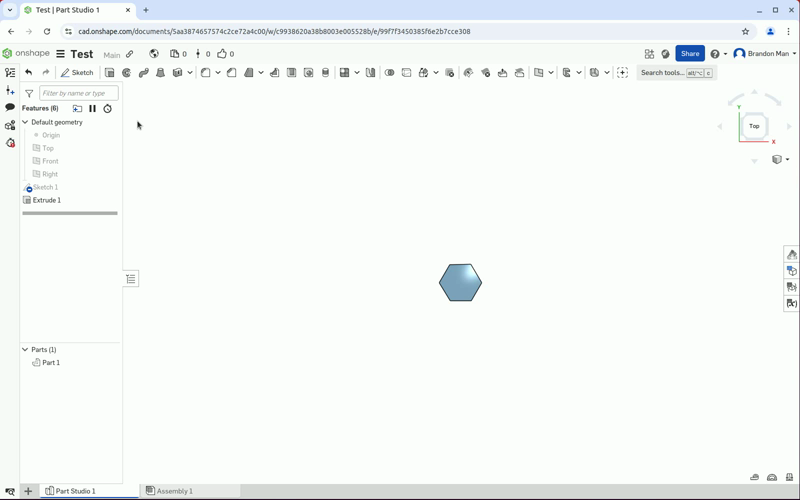
key(shift+h)
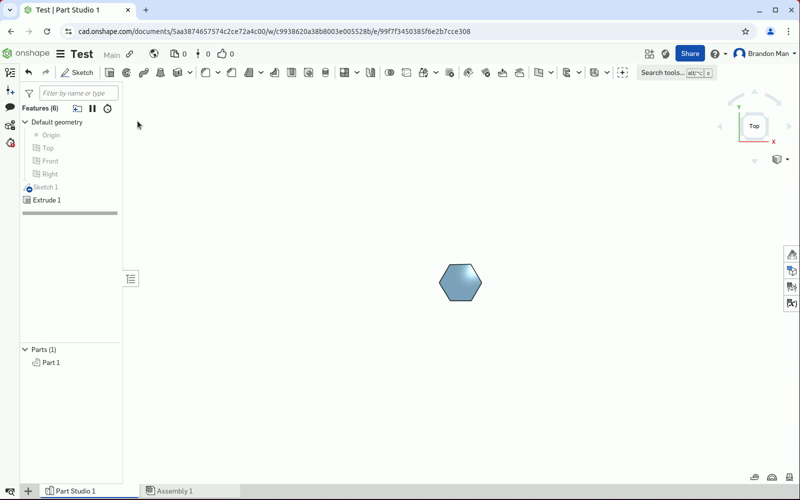
key(shift+h)
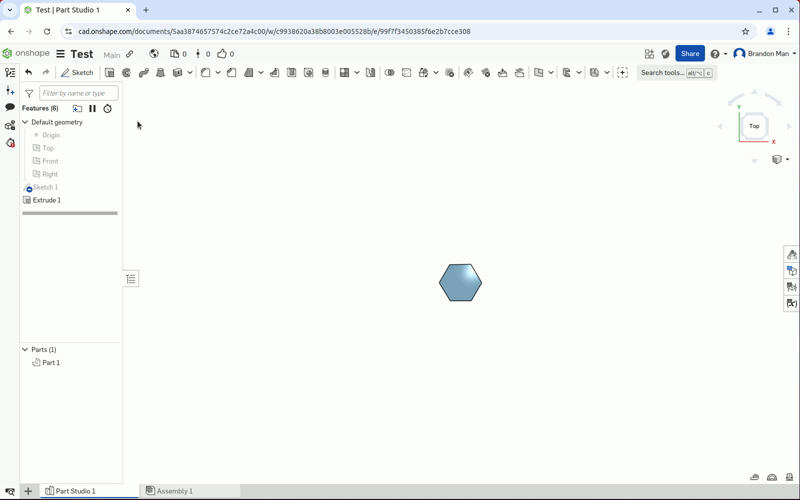
mouse_move(73, 189)
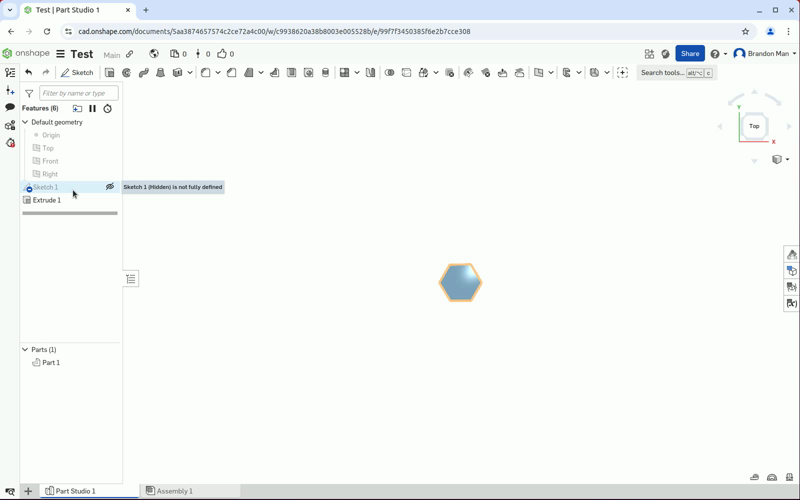
click(73, 189)
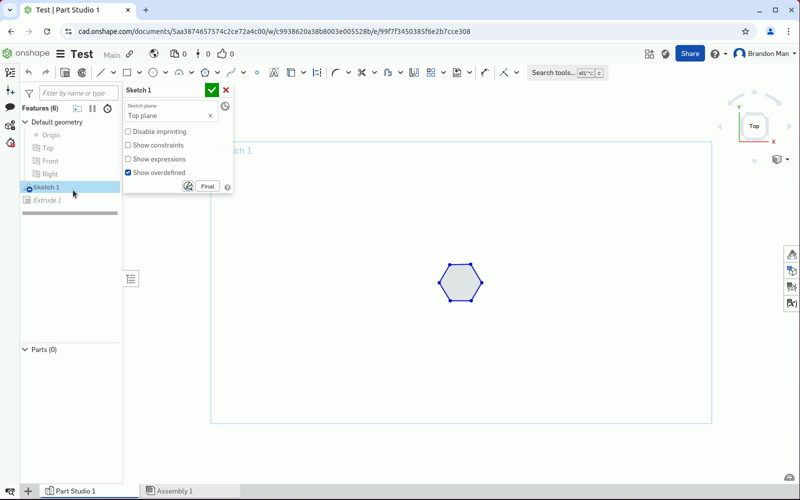
mouse_move(229, 92)
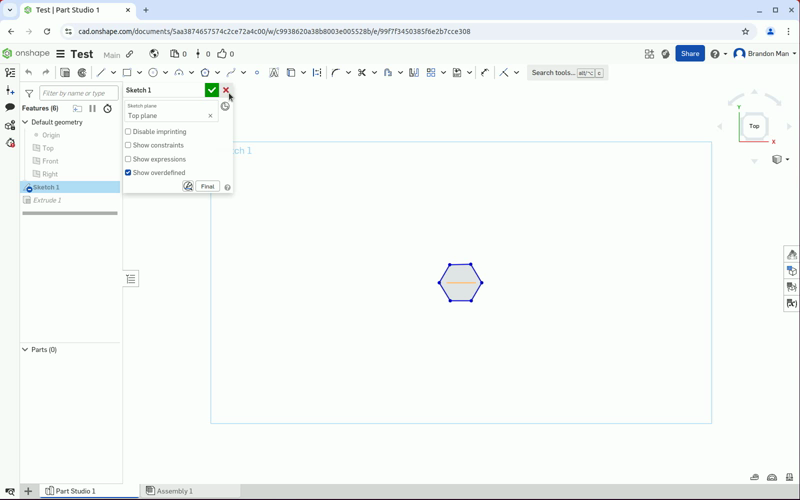
click(229, 92)
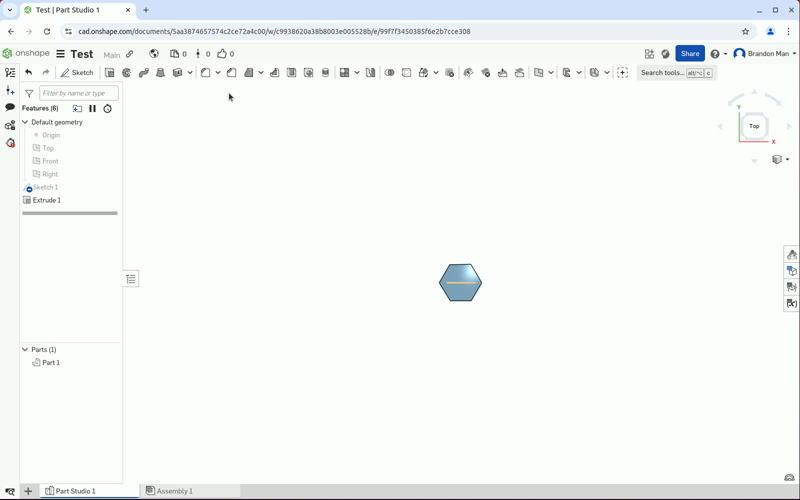
mouse_move(541, 75)
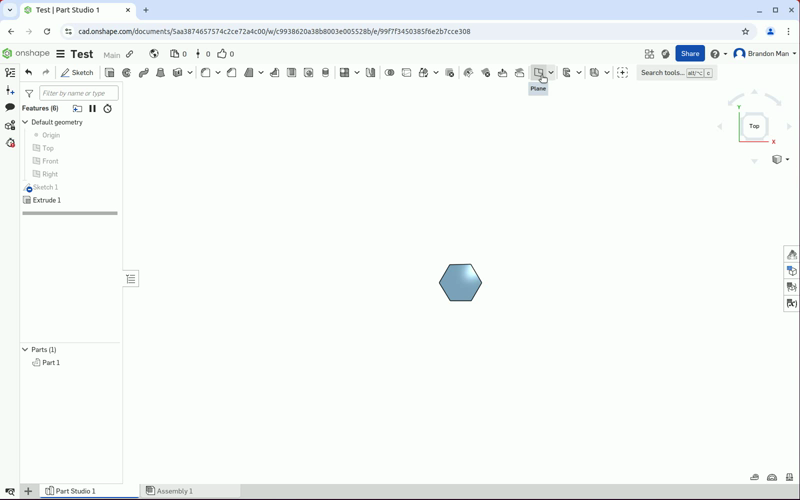
click(541, 75)
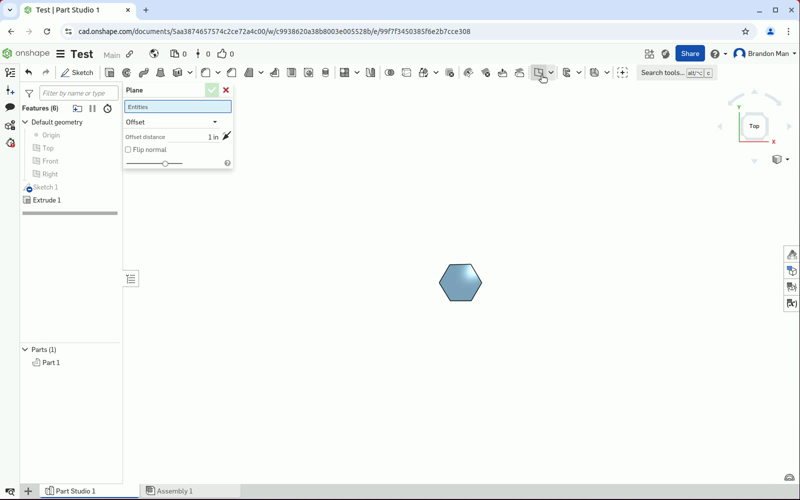
mouse_move(73, 150)
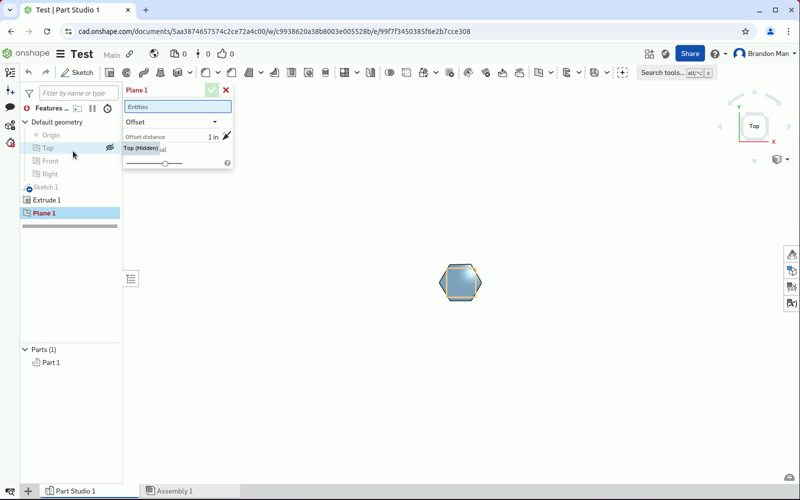
click(73, 150)
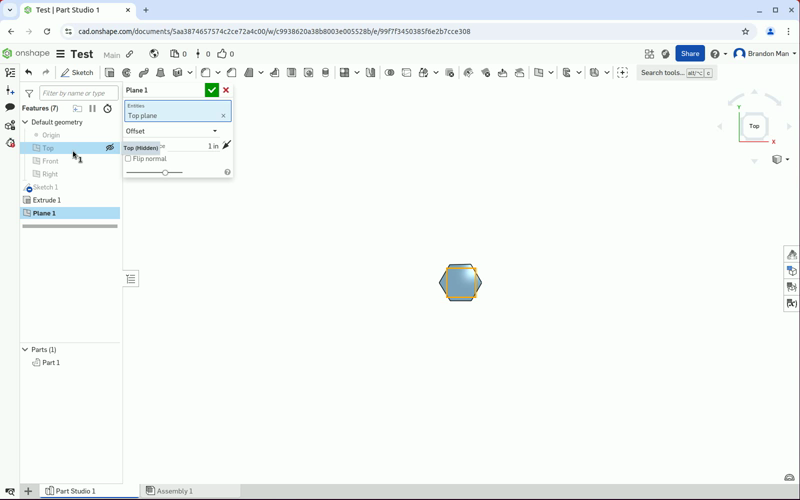
key(tab, 2)
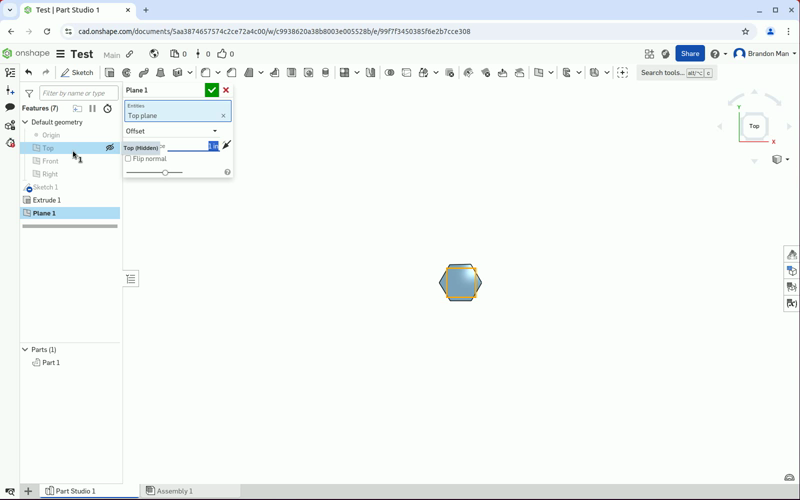
text(23.108)
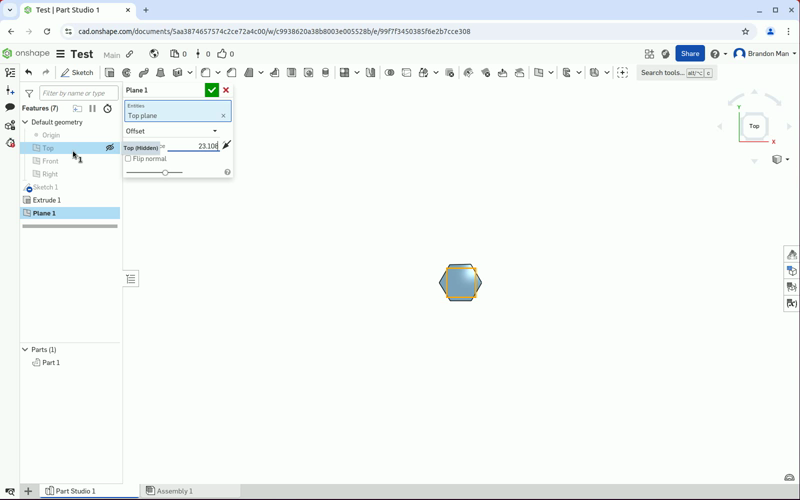
key(enter, 2)
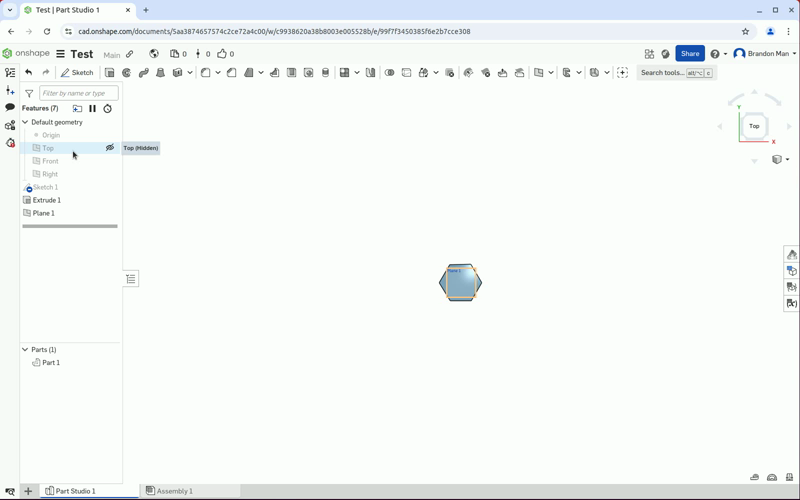
key(shift+s)
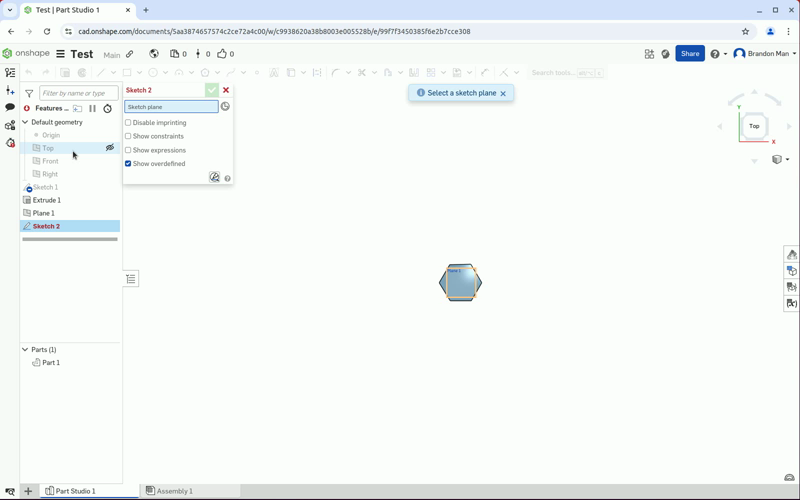
mouse_move(73, 215)
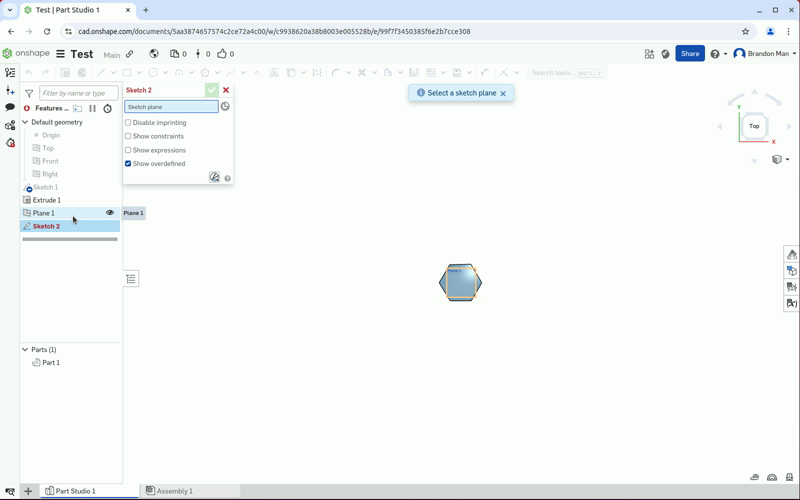
click(73, 215)
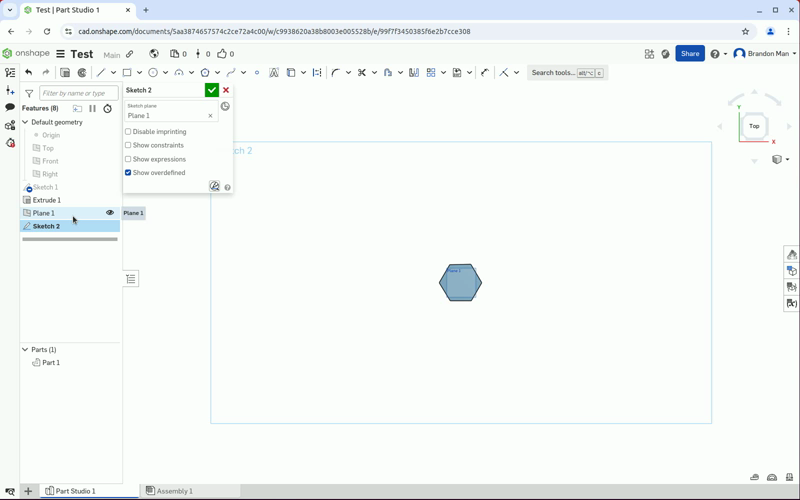
mouse_move(73, 352)
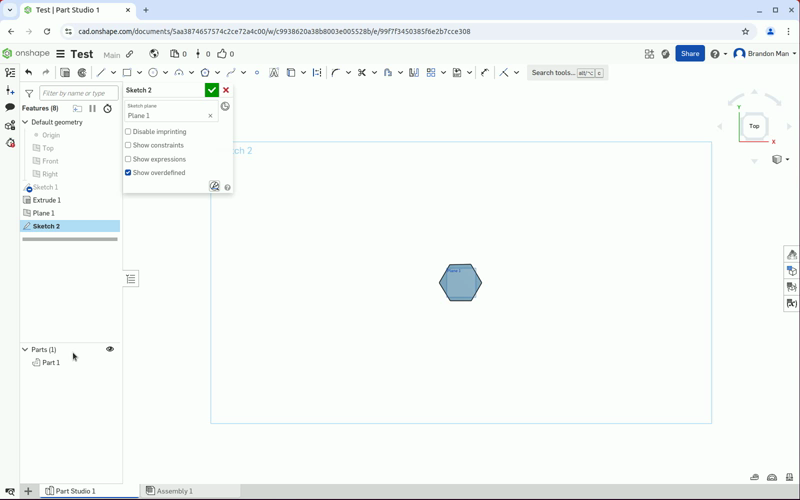
key(y)
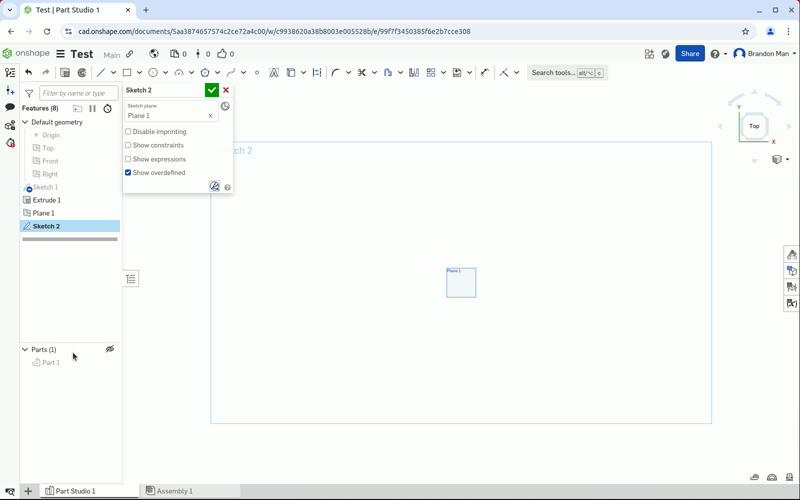
key(c)
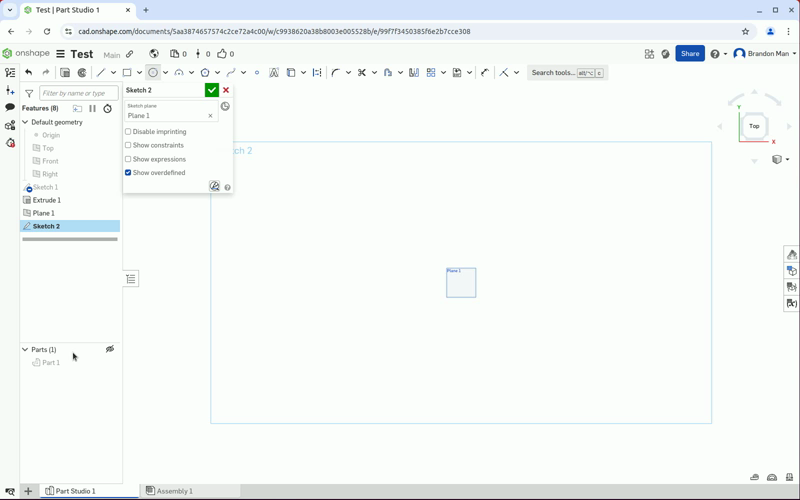
key_down(shift)
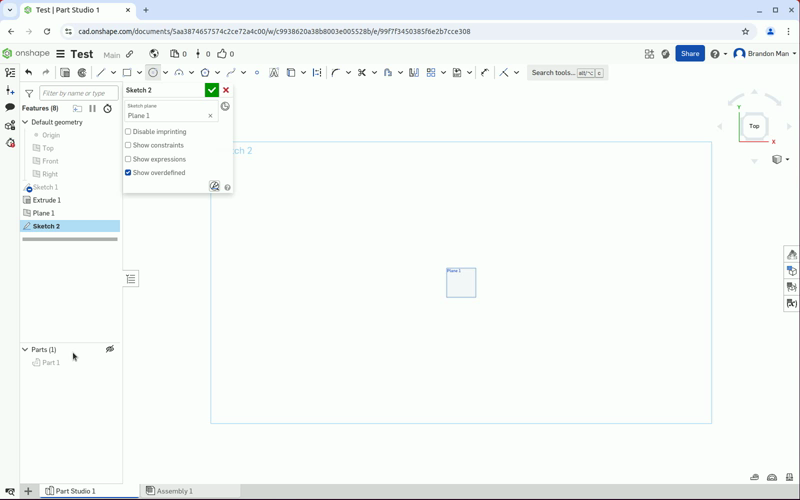
mouse_move(460, 282)
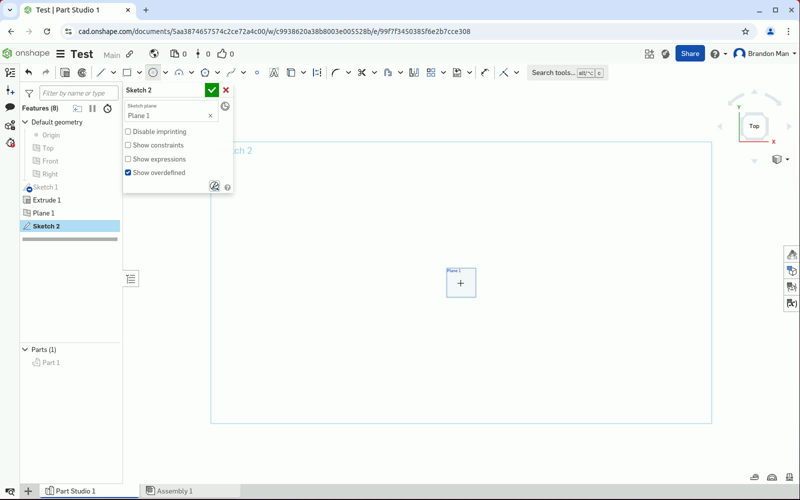
click(460, 282)
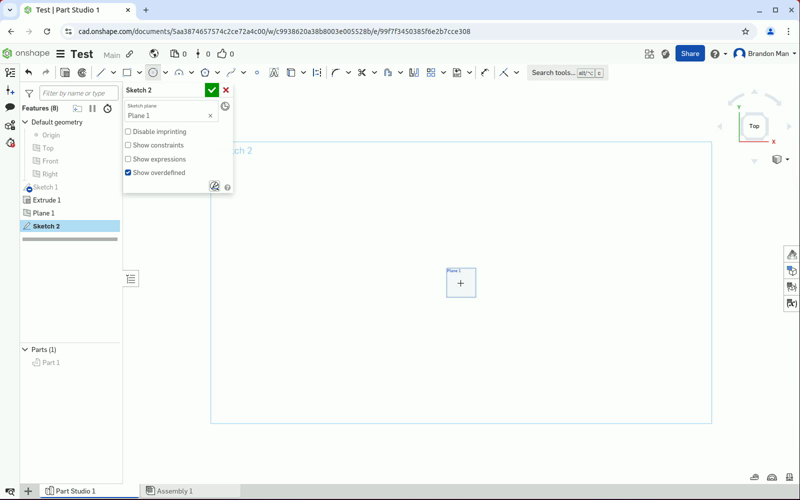
key_up(shift)
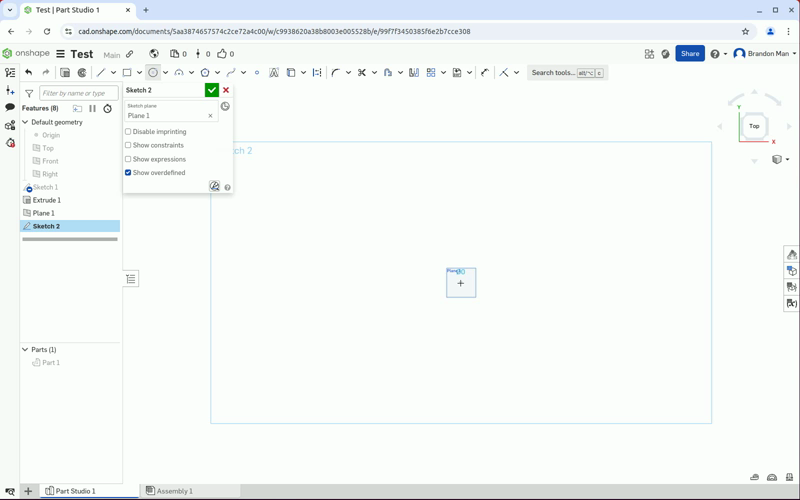
mouse_move(477, 282)
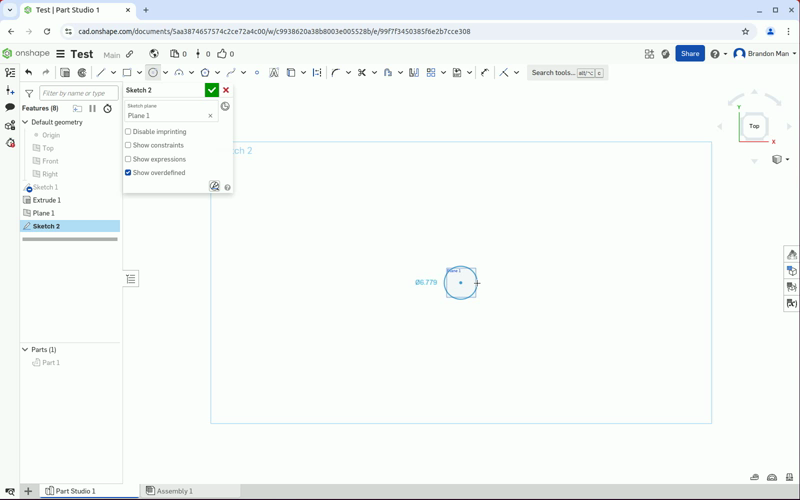
click(477, 282)
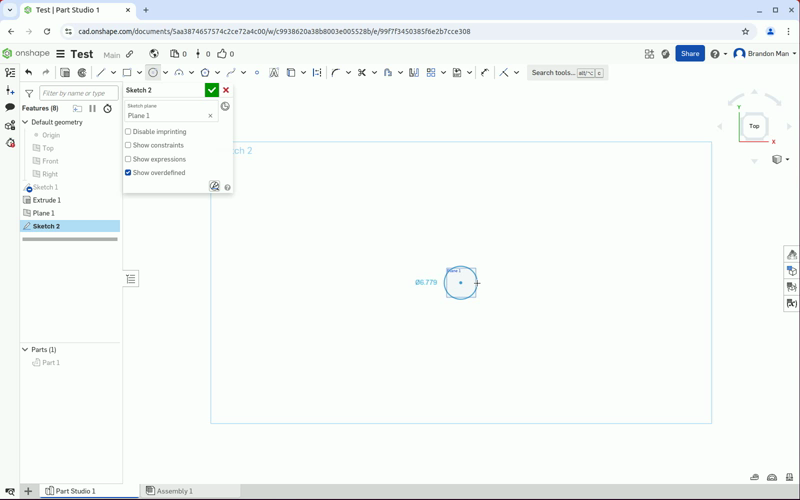
key(esc)
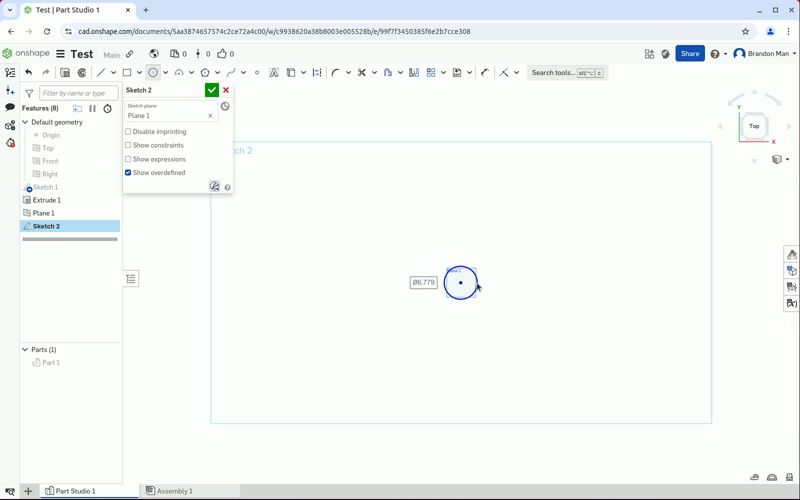
mouse_move(472, 290)
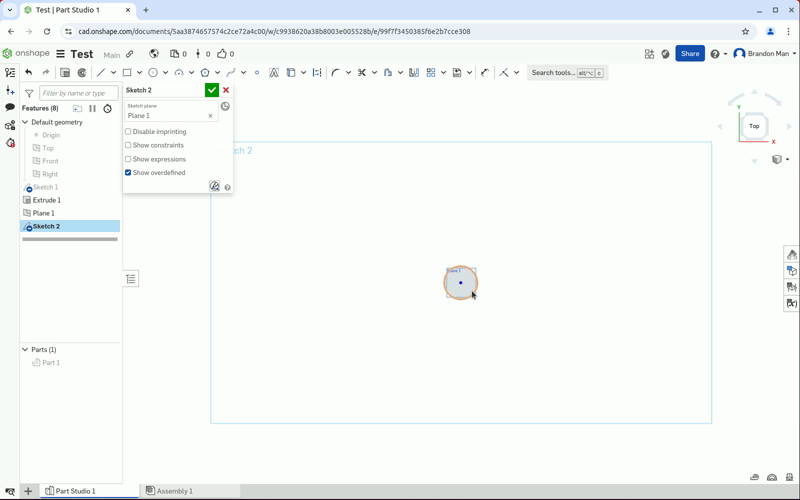
scroll(6)
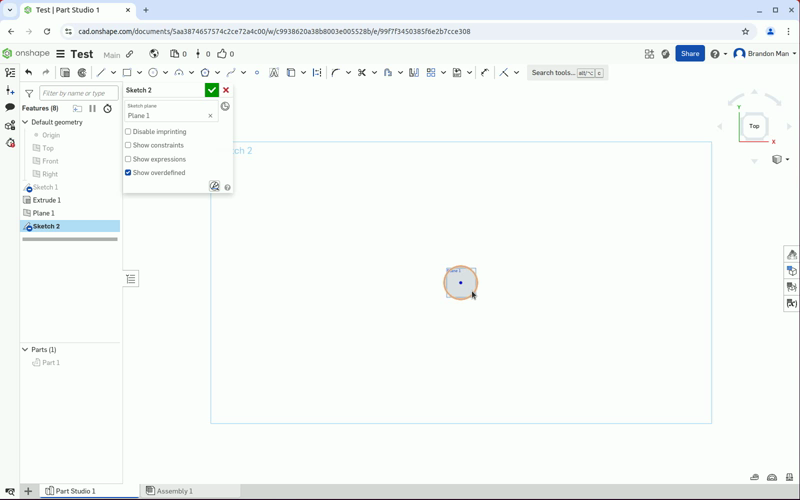
scroll(6)
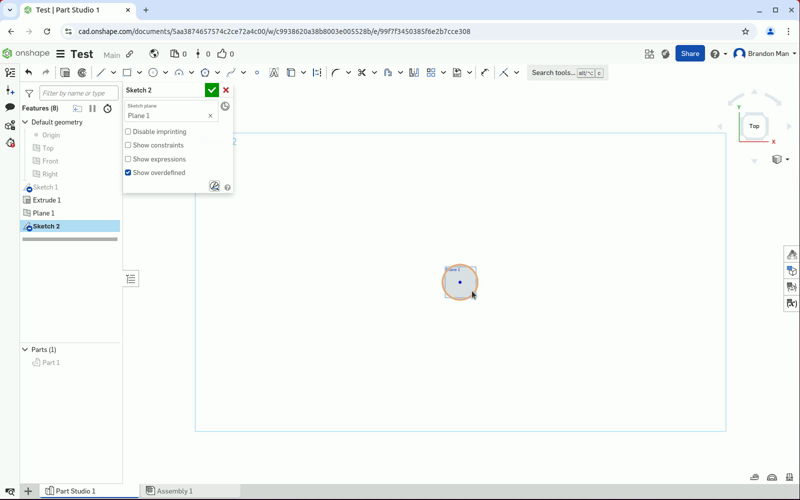
scroll(6)
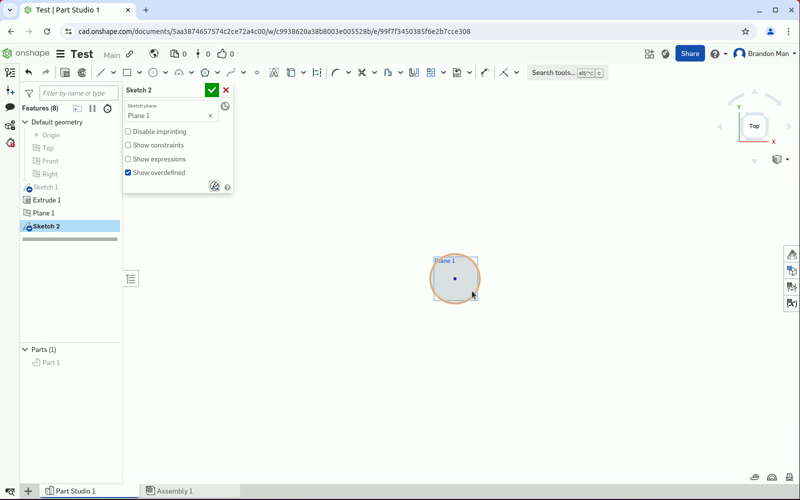
scroll(6)
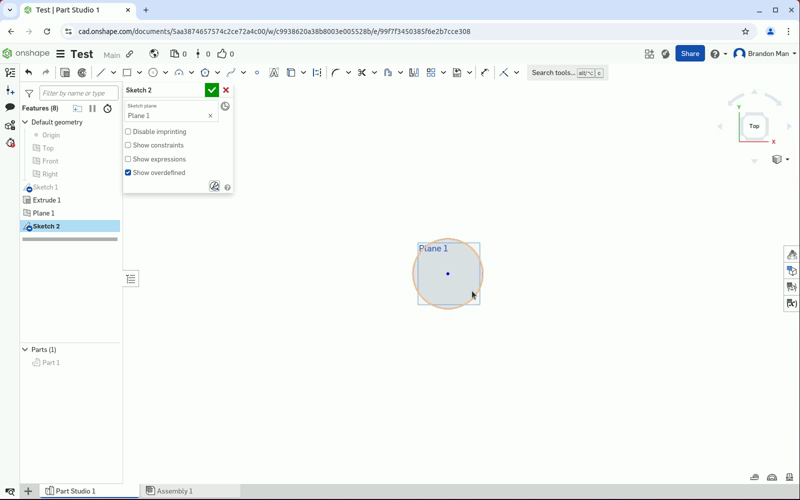
scroll(6)
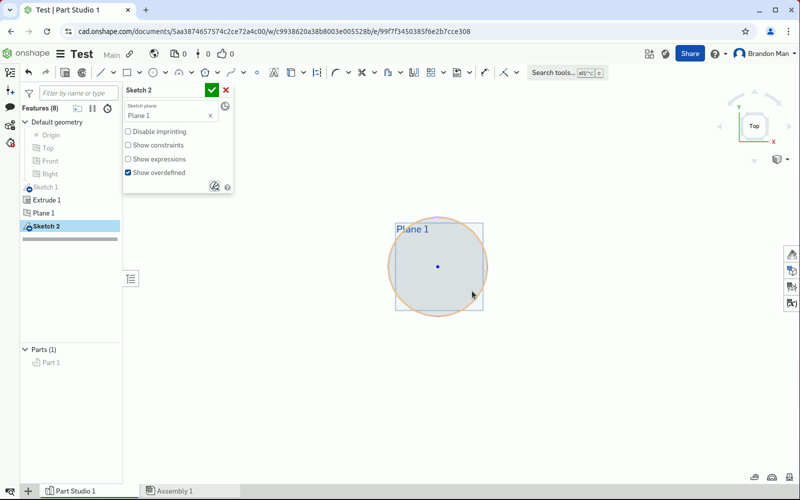
scroll(6)
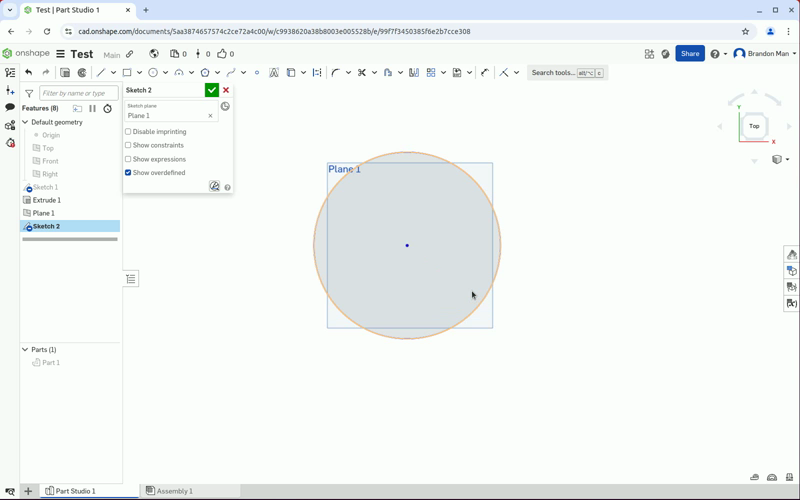
scroll(6)
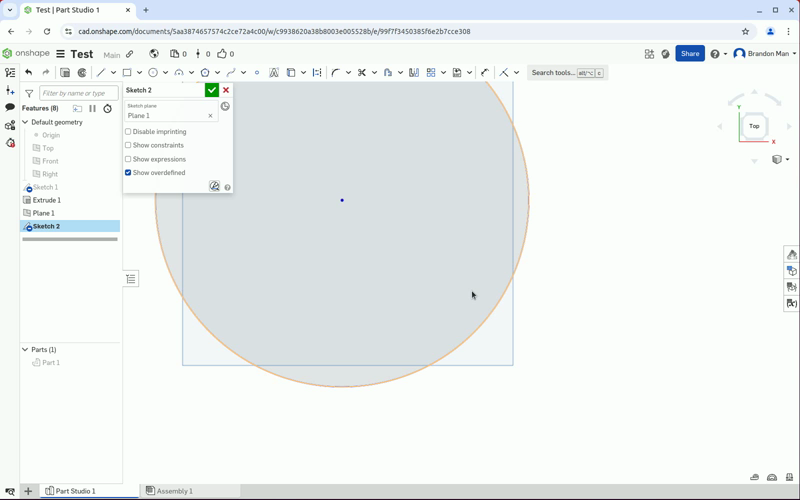
click(472, 290)
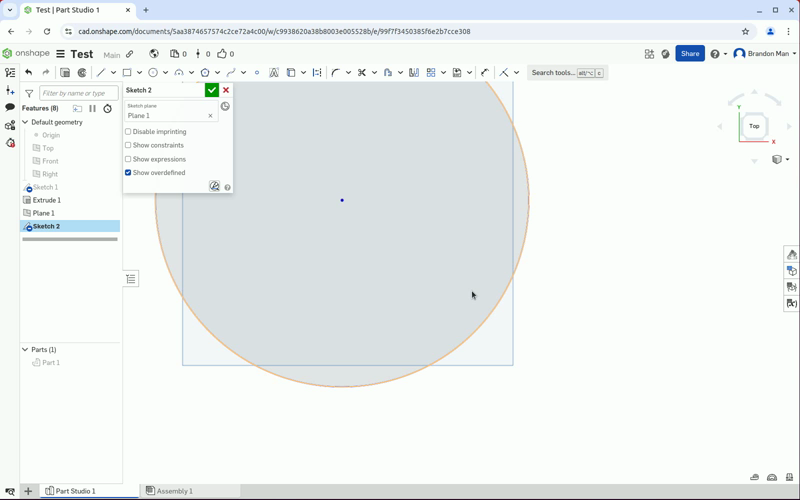
scroll(-6)
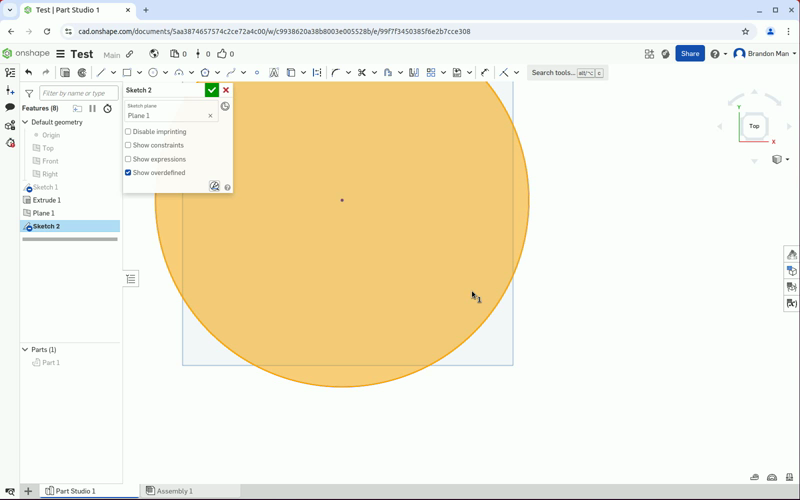
scroll(-6)
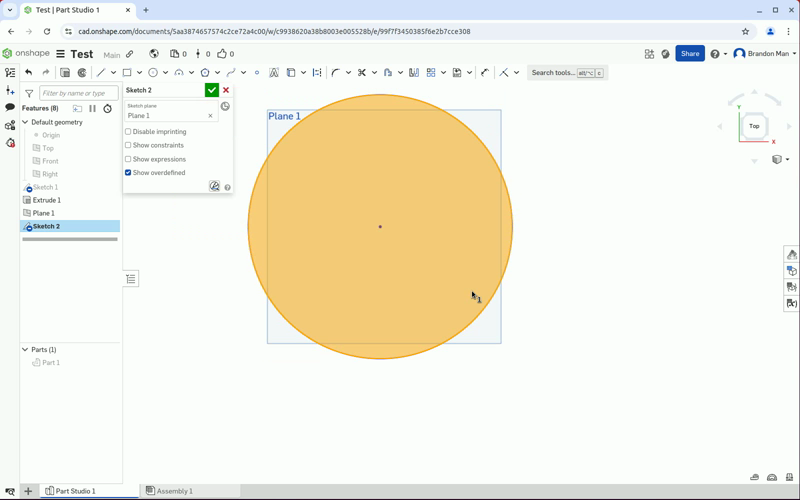
scroll(-6)
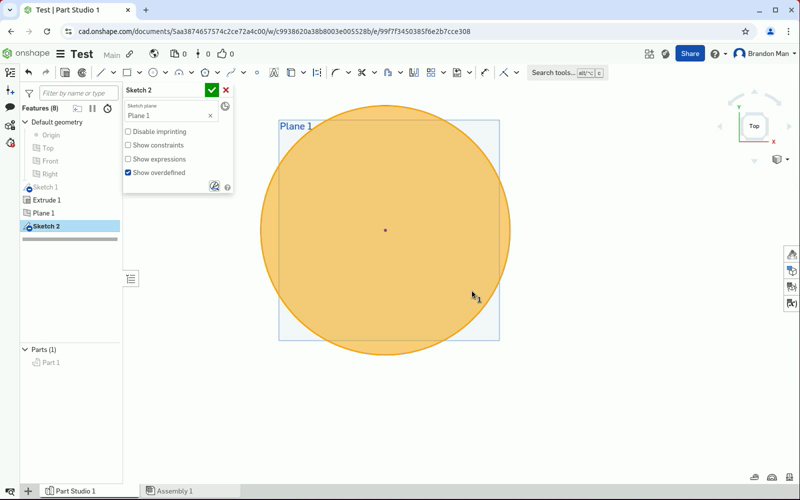
scroll(-6)
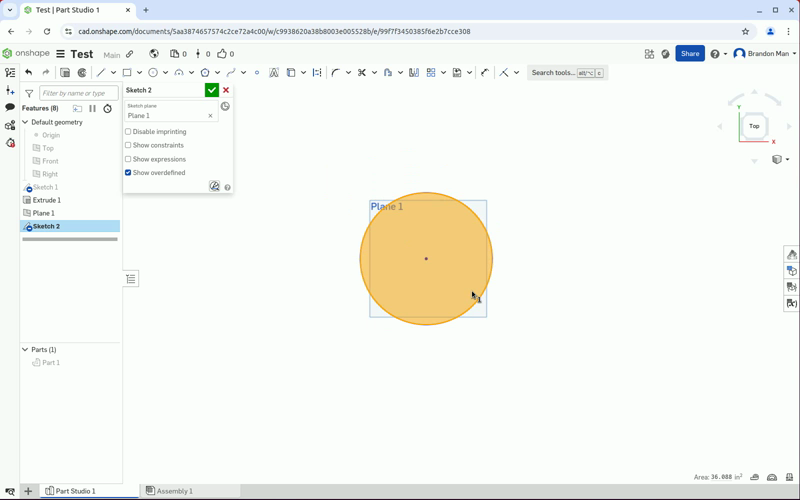
scroll(-6)
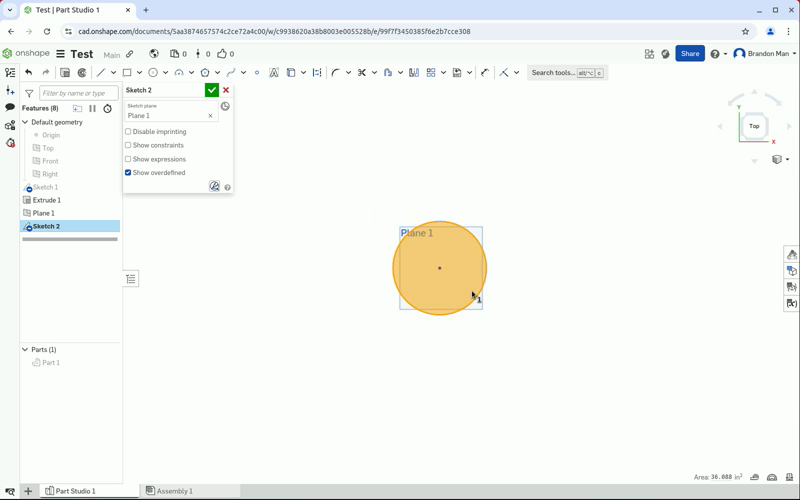
scroll(-6)
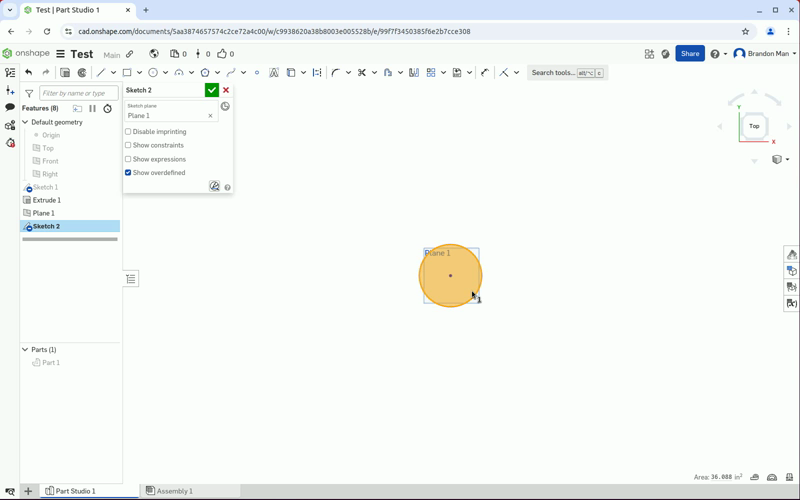
scroll(-6)
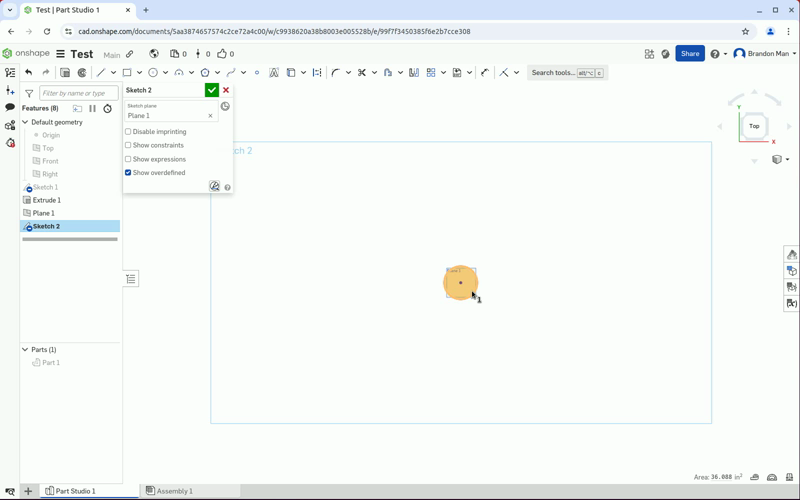
mouse_move(73, 352)
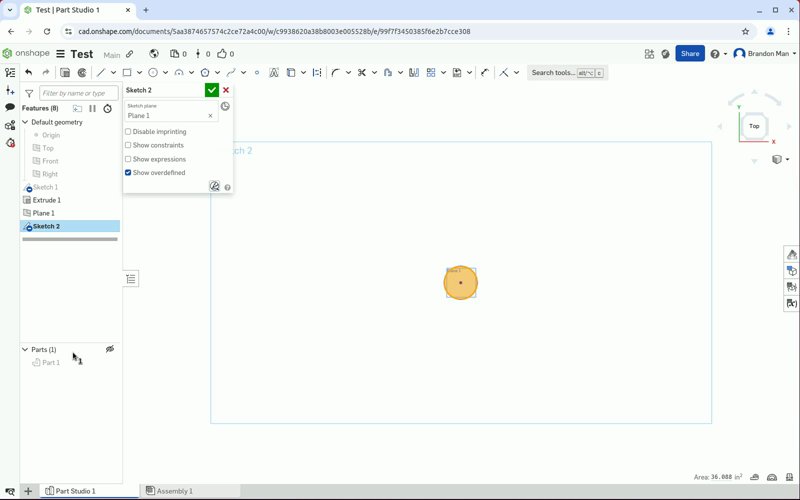
key(shift+y)
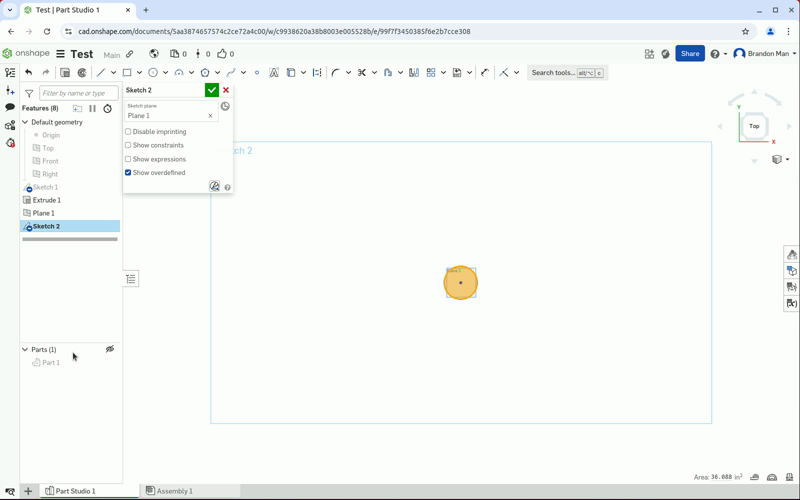
key(shift+e)
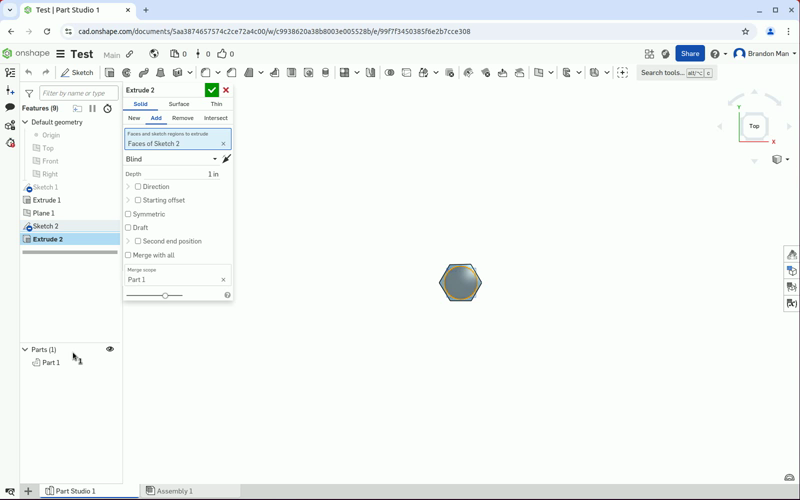
mouse_move(143, 106)
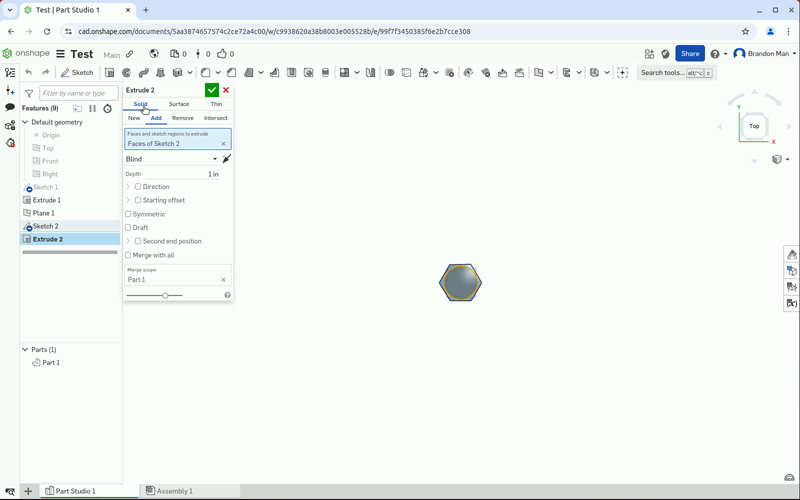
click(143, 106)
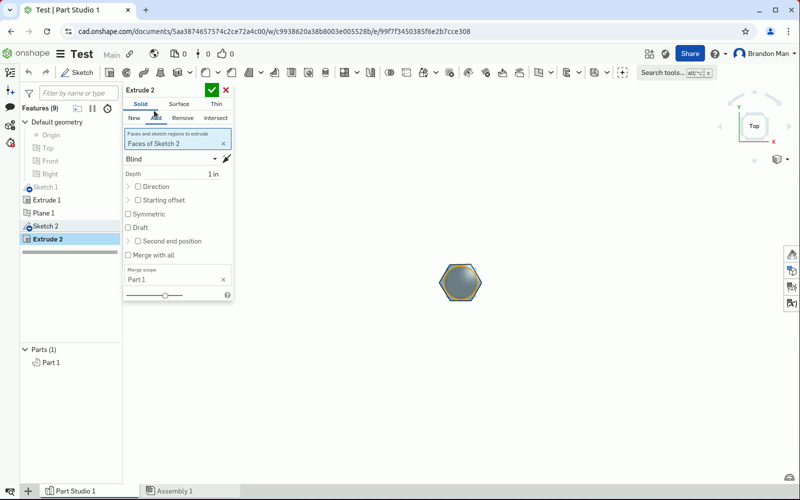
mouse_move(186, 120)
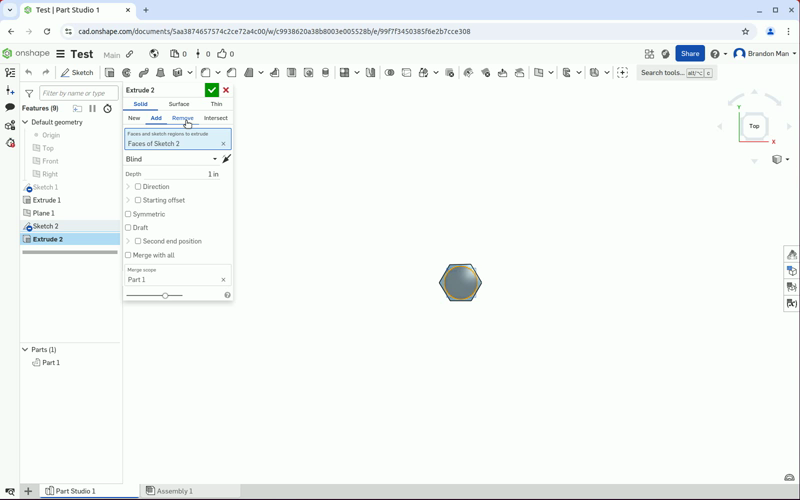
click(186, 120)
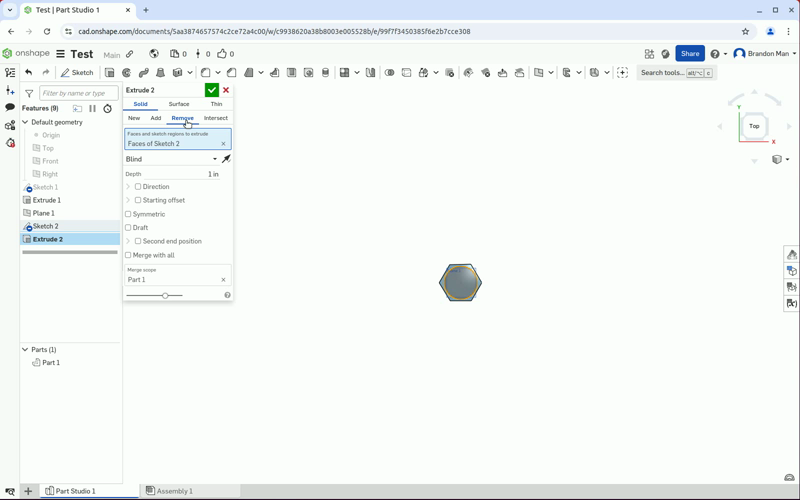
key(tab, 4)
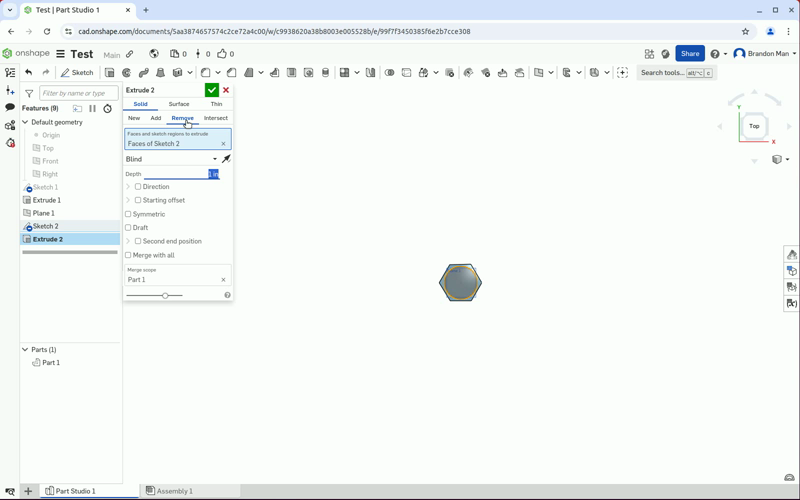
text(23.108)
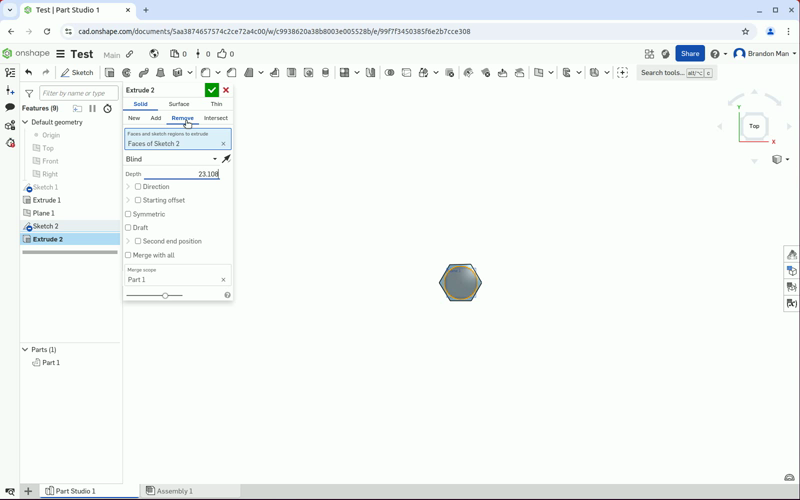
key(tab, 6)
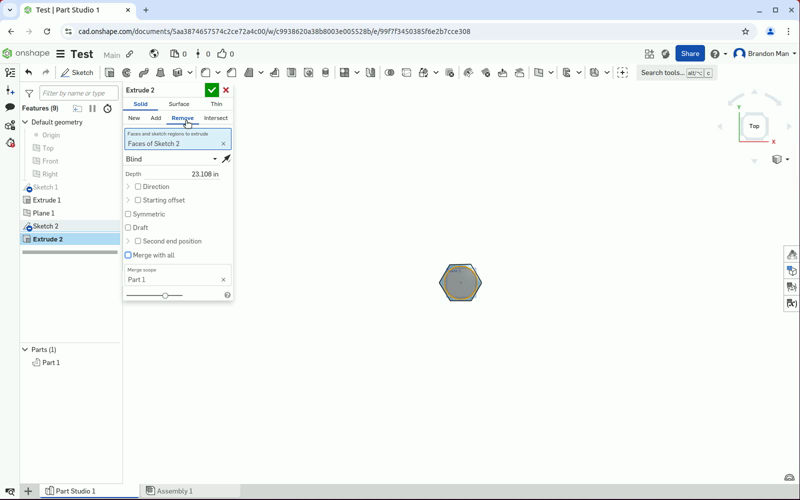
key(space)
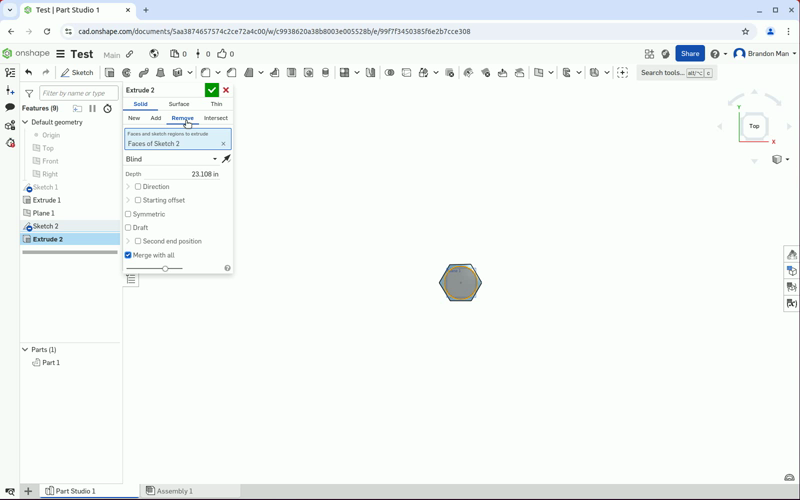
key(enter)
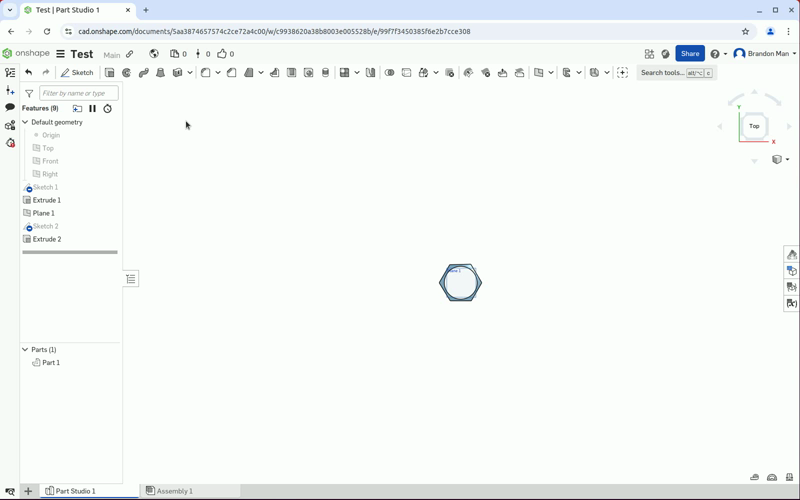
key(shift+h)
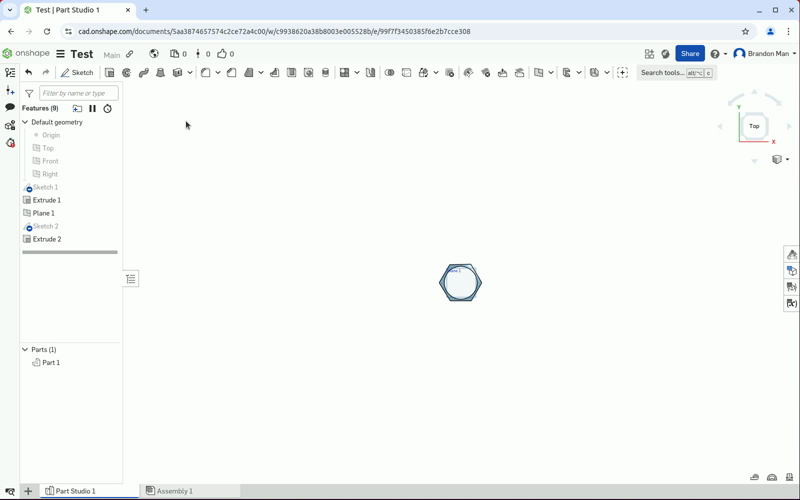
key(shift+h)
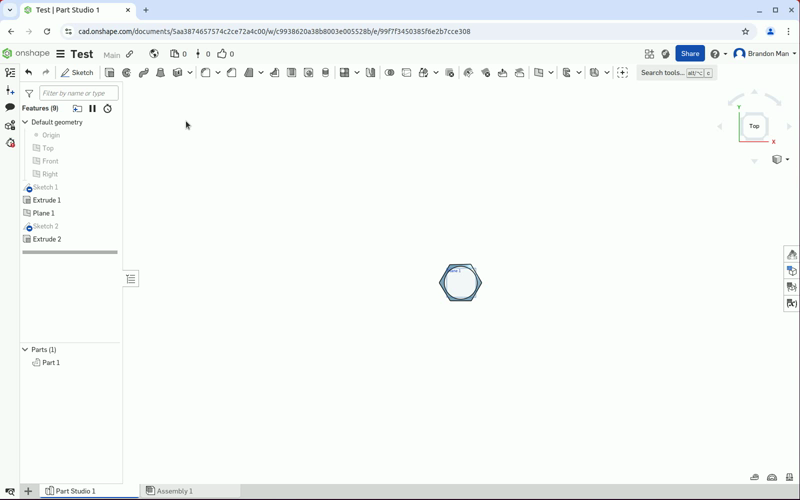
mouse_move(73, 189)
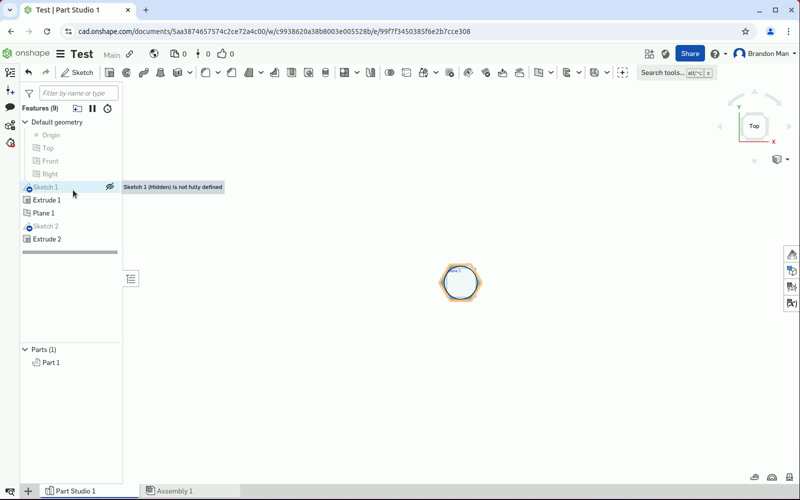
click(73, 189)
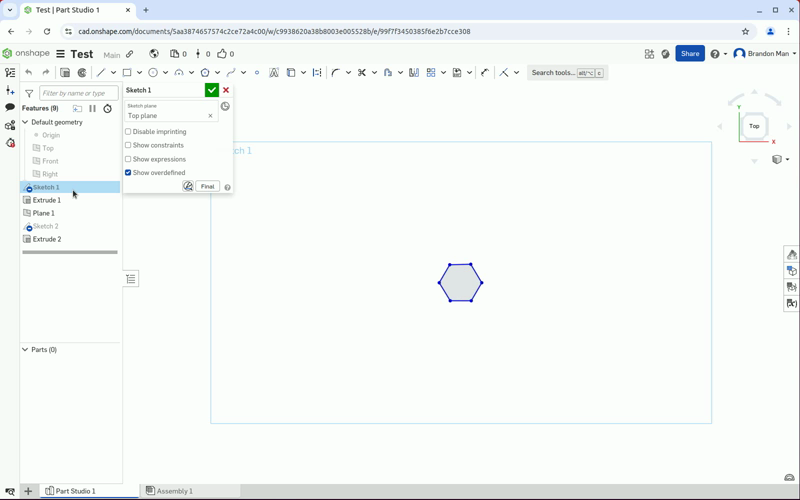
mouse_move(229, 92)
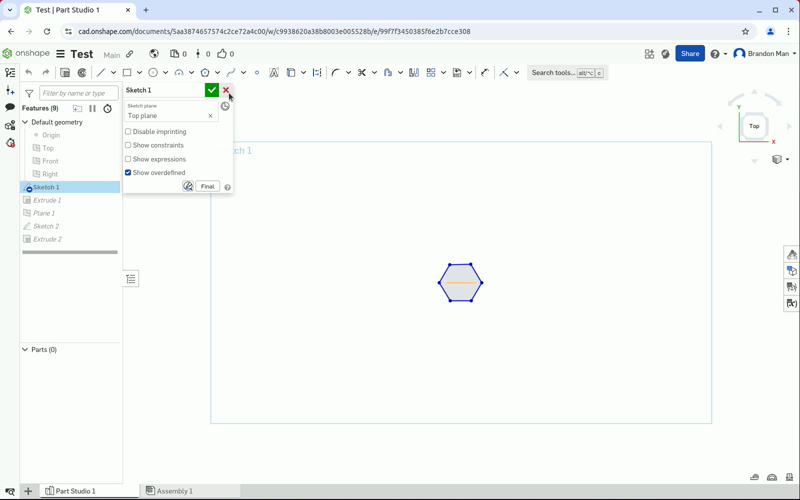
click(229, 92)
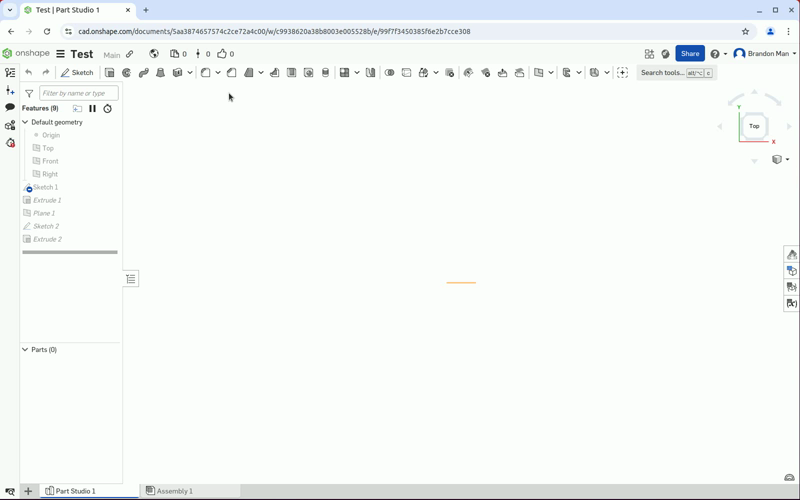
key(shift+s)
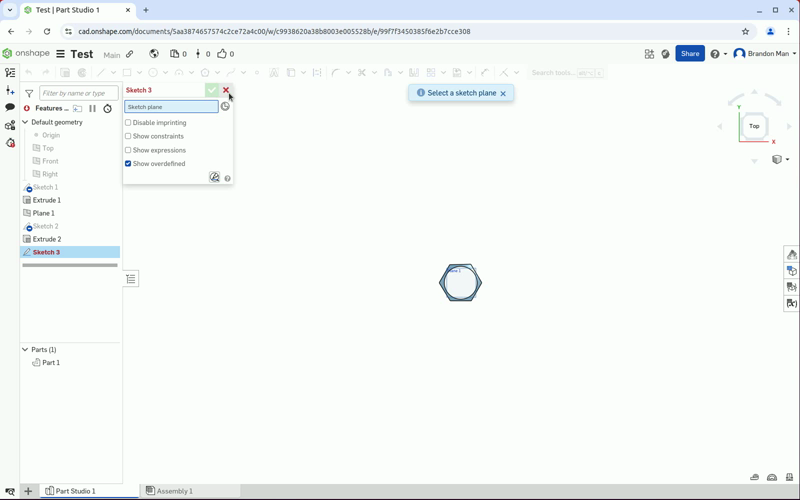
mouse_move(73, 215)
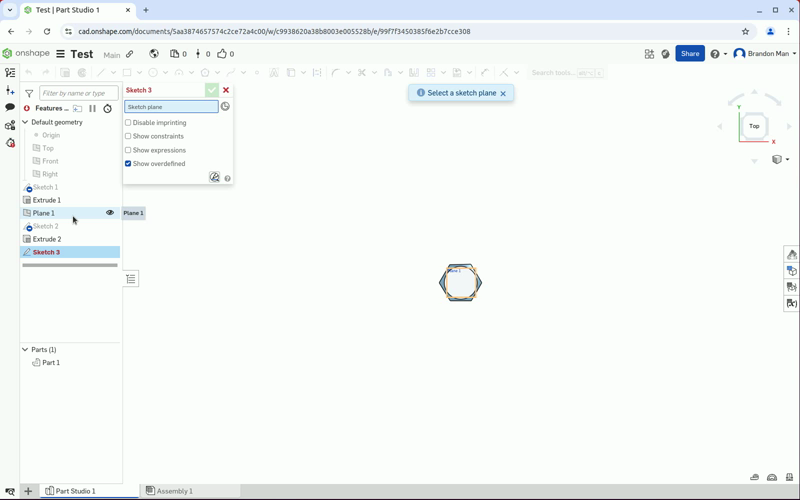
click(73, 215)
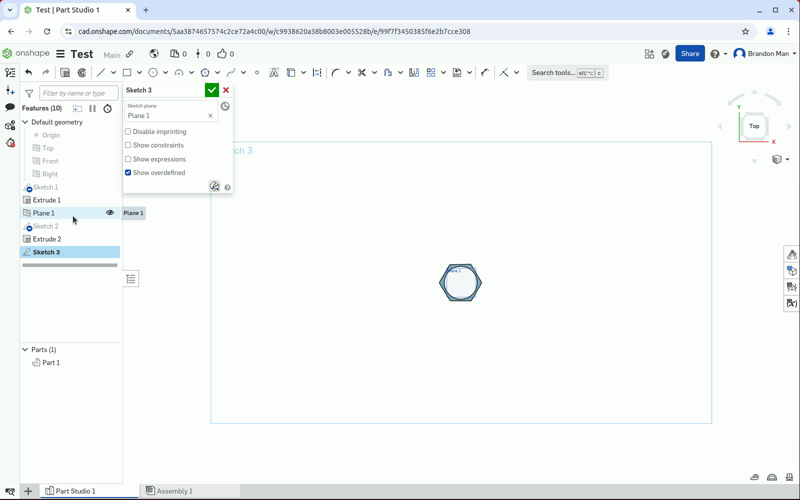
mouse_move(73, 352)
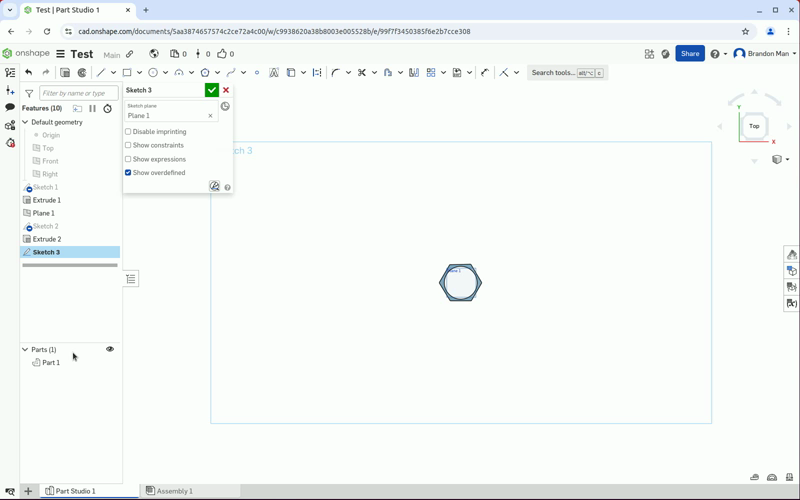
key(y)
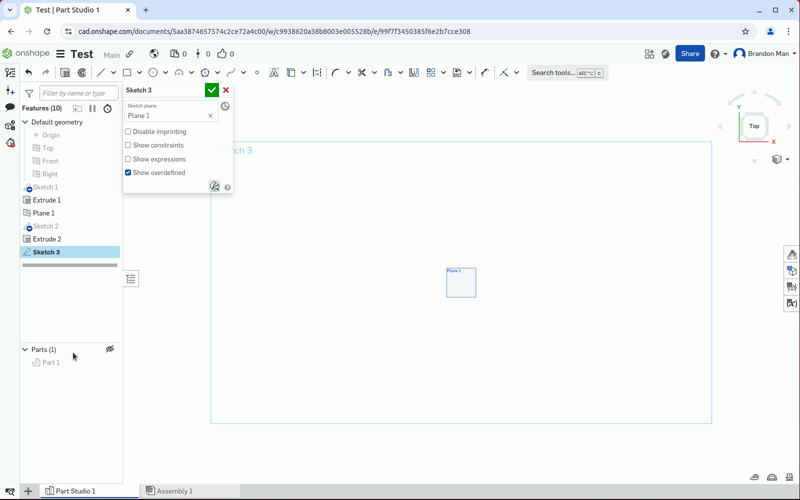
key(c)
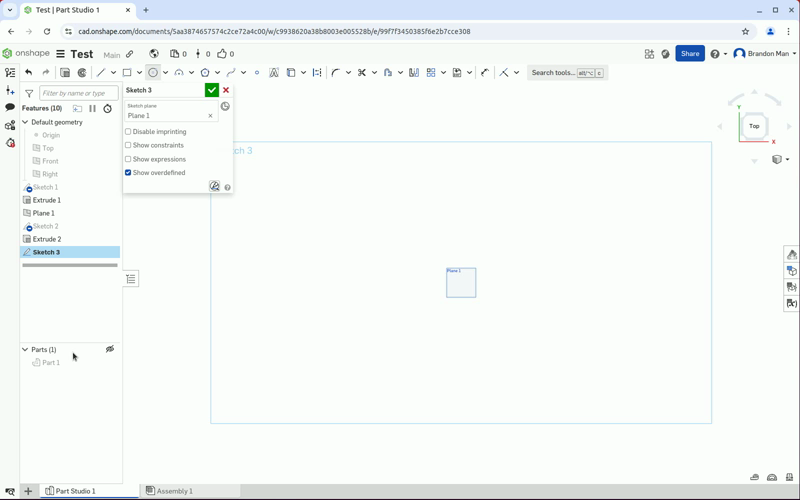
key_down(shift)
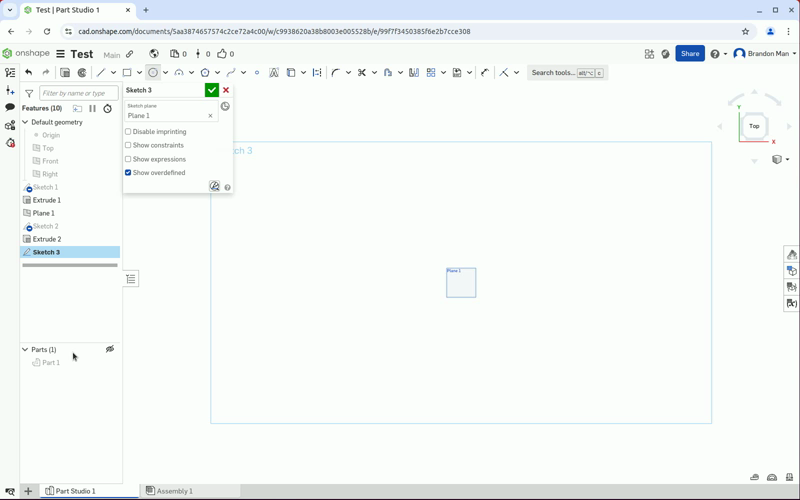
mouse_move(460, 282)
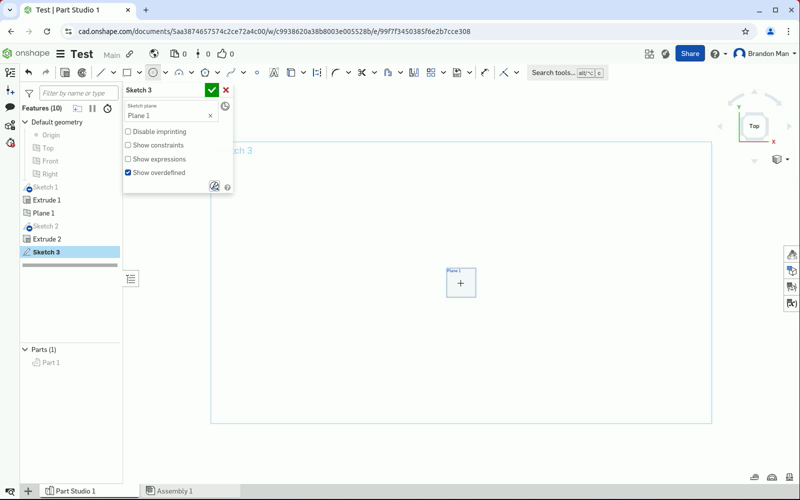
click(460, 282)
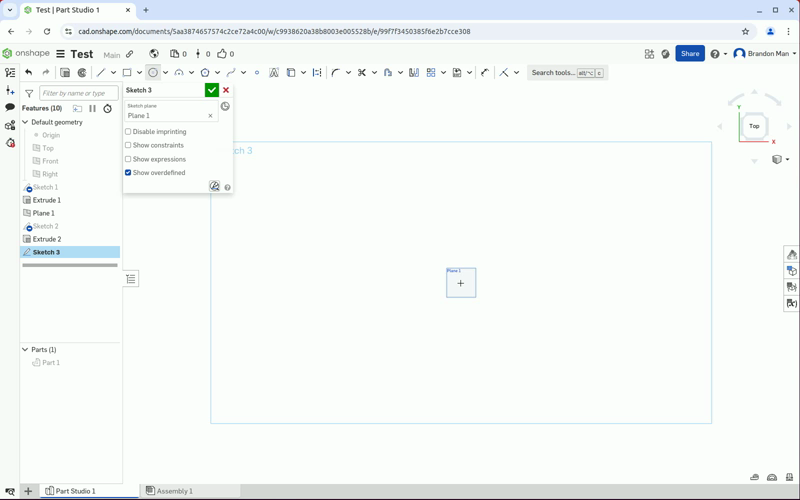
key_up(shift)
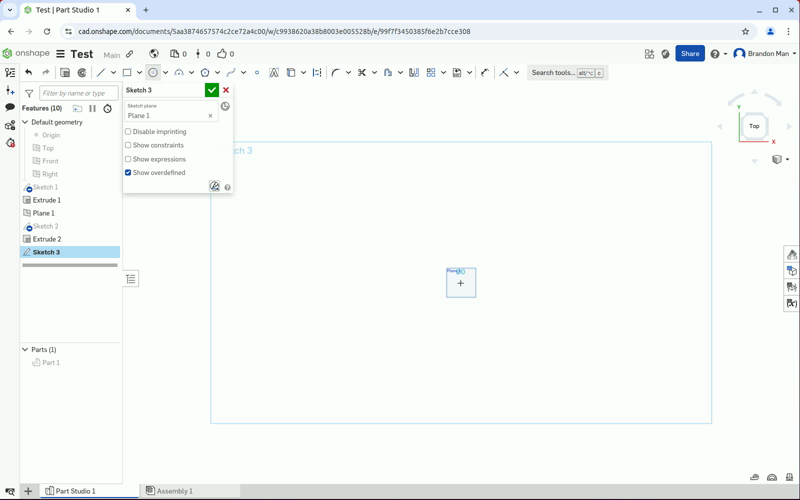
mouse_move(477, 282)
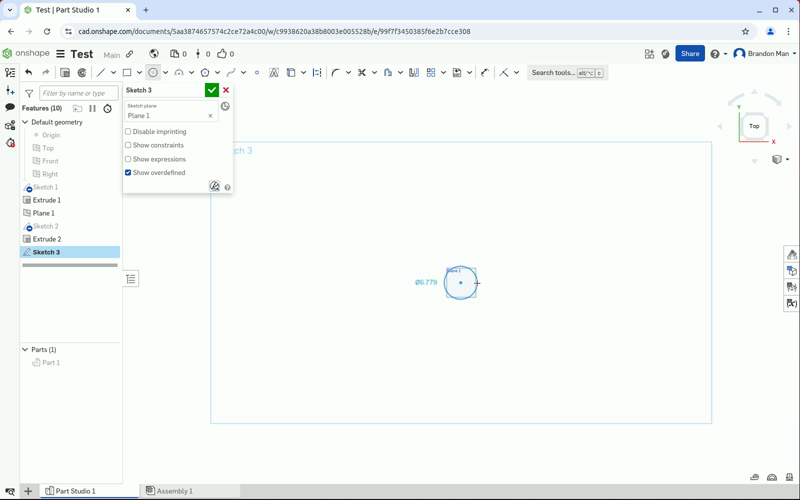
click(477, 282)
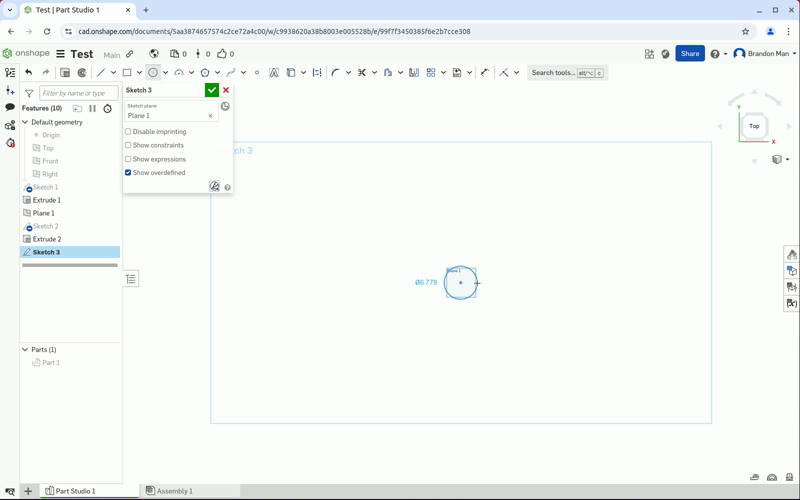
key(esc)
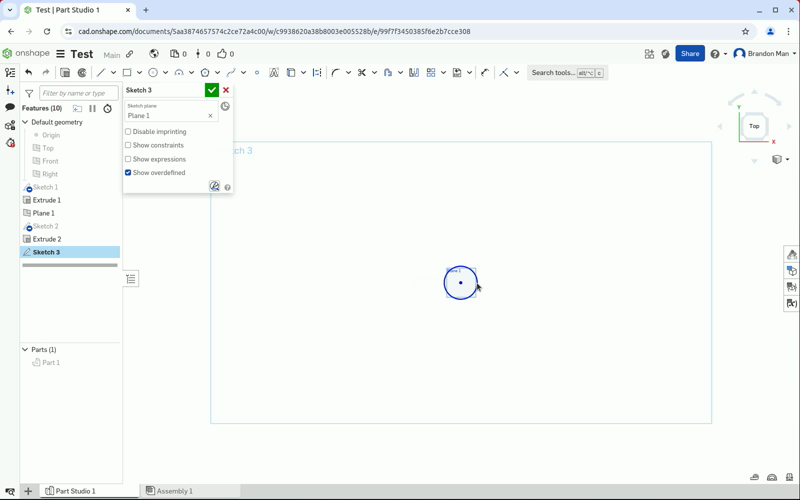
mouse_move(456, 297)
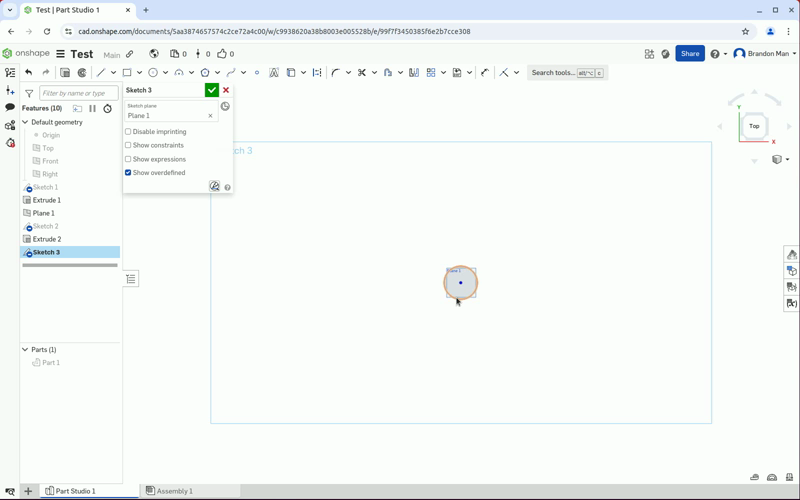
scroll(6)
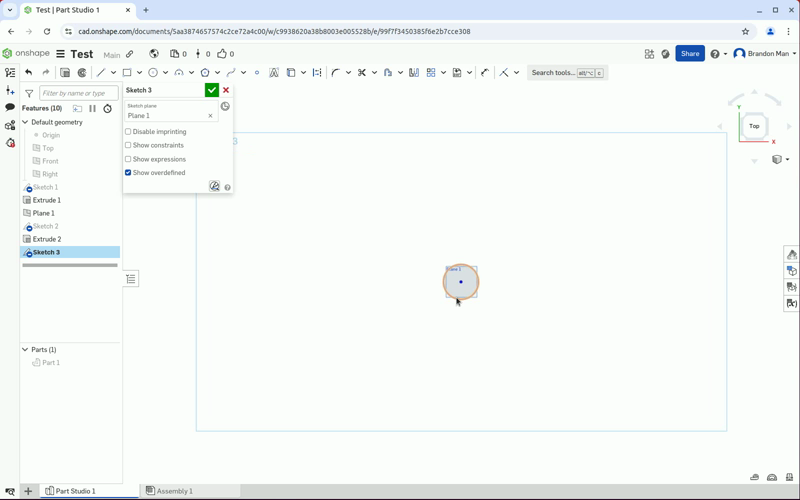
scroll(6)
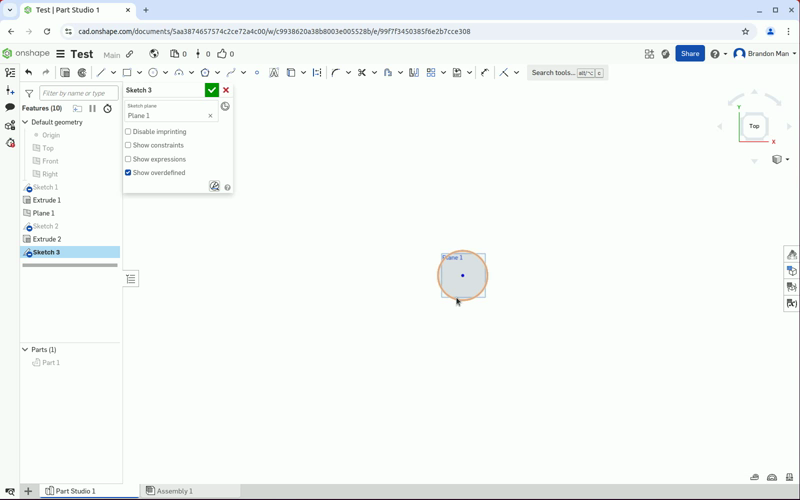
scroll(6)
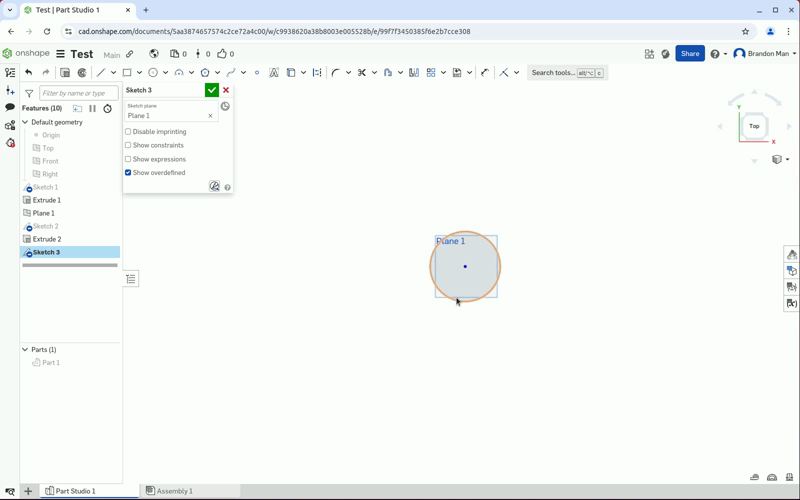
scroll(6)
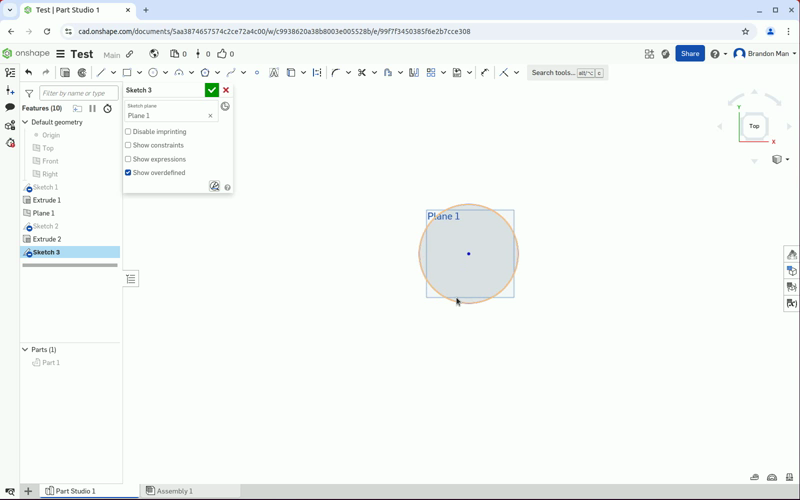
scroll(6)
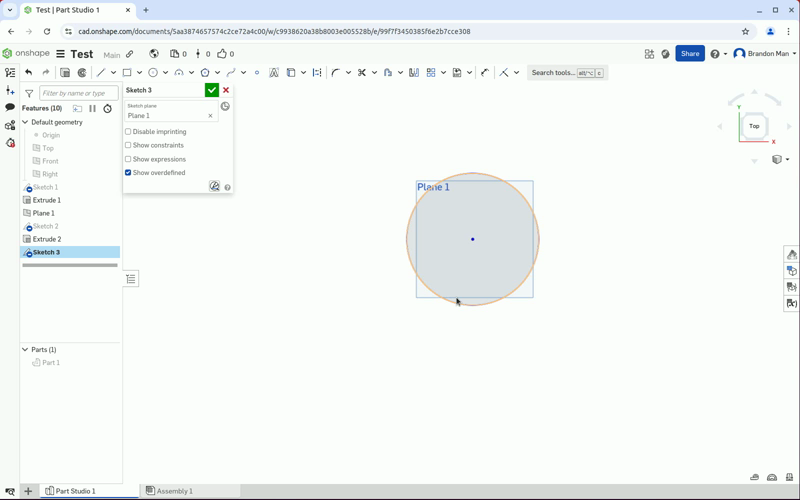
scroll(6)
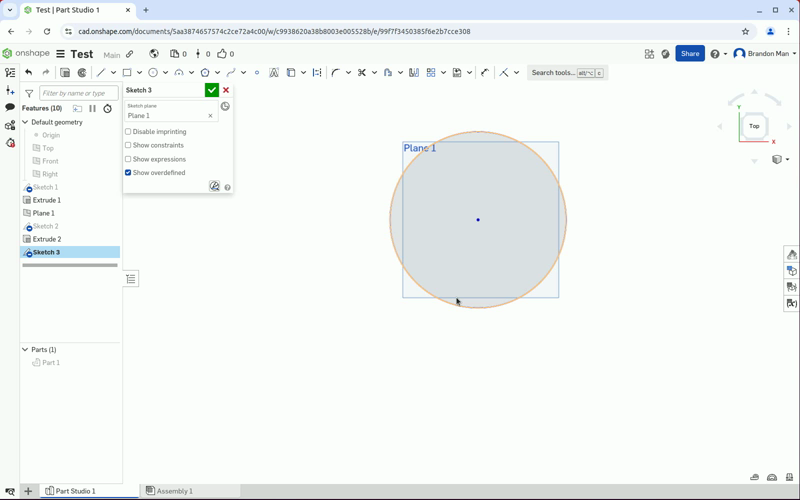
scroll(6)
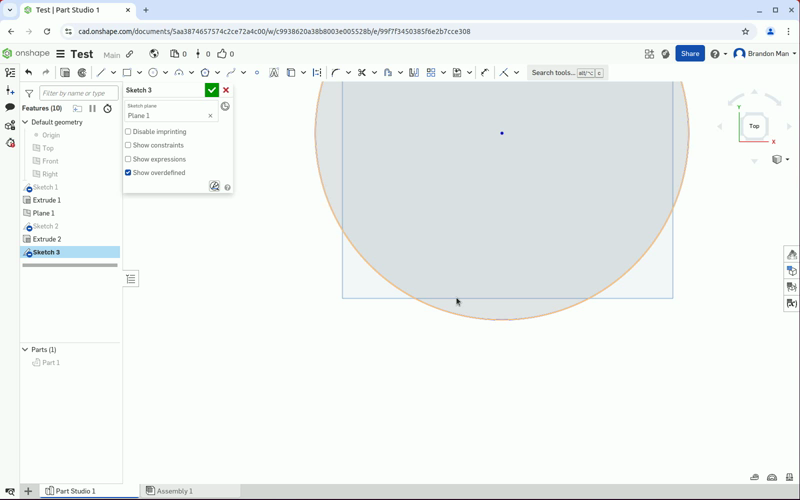
click(456, 297)
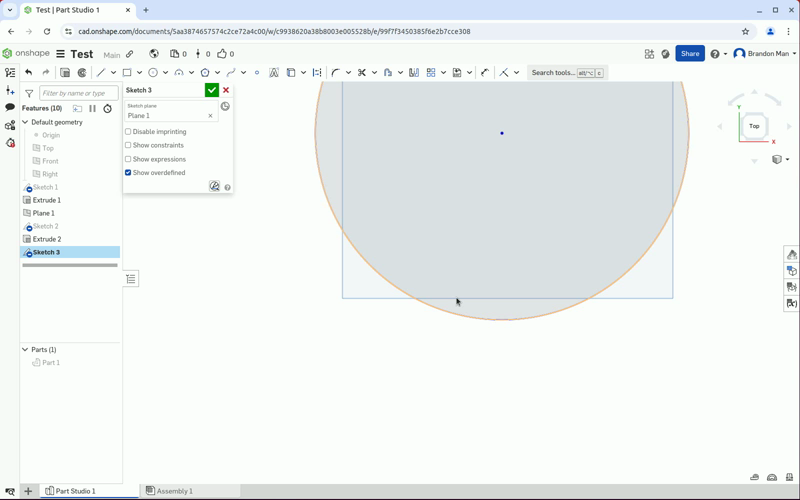
scroll(-6)
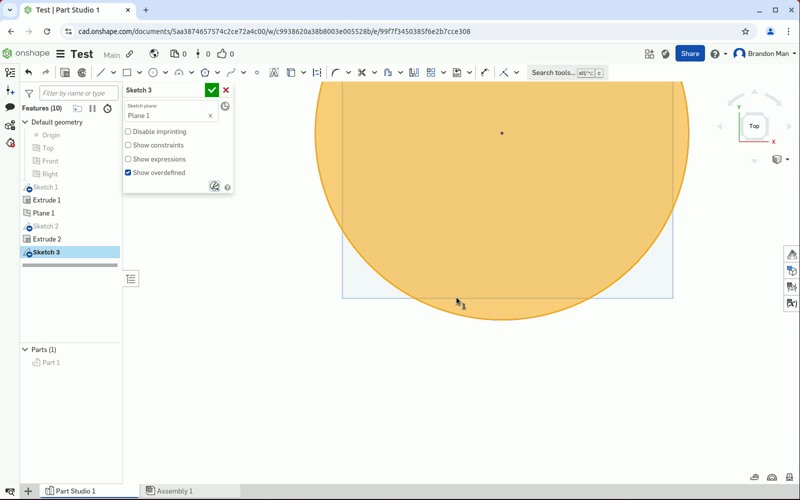
scroll(-6)
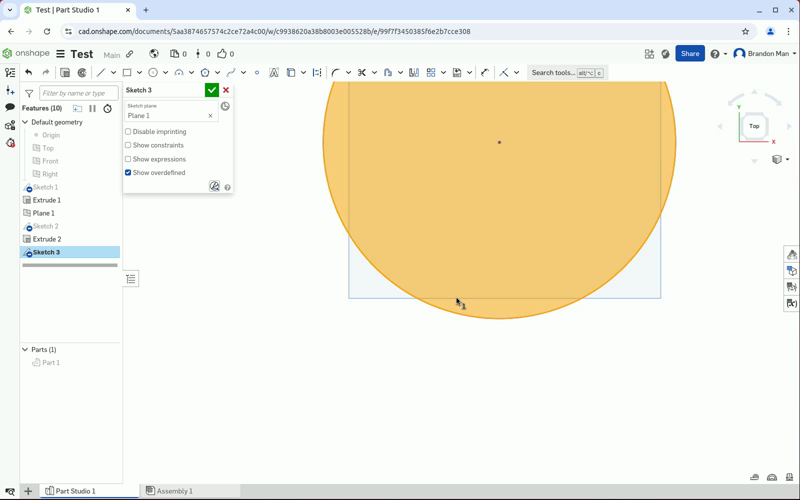
scroll(-6)
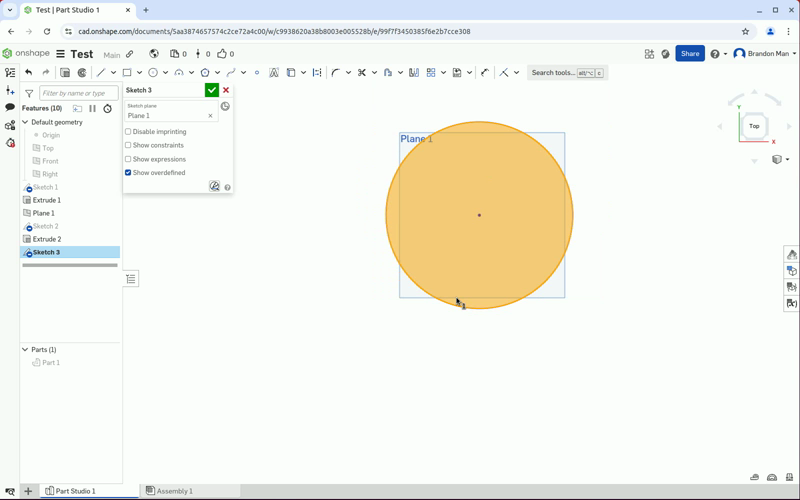
scroll(-6)
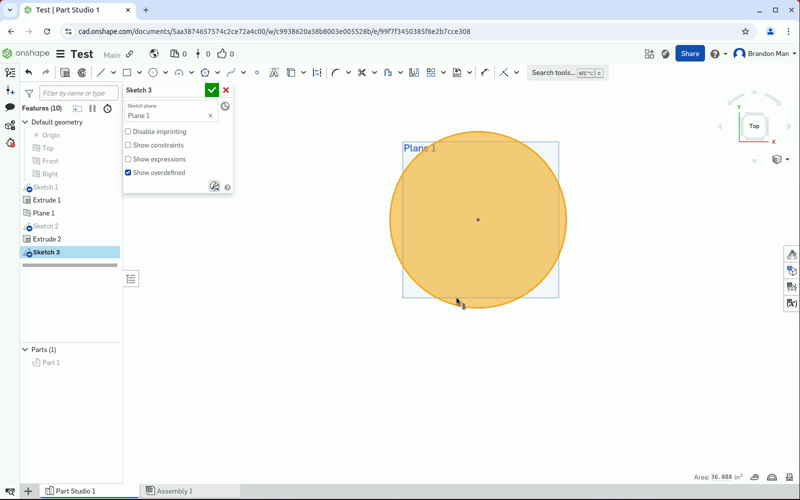
scroll(-6)
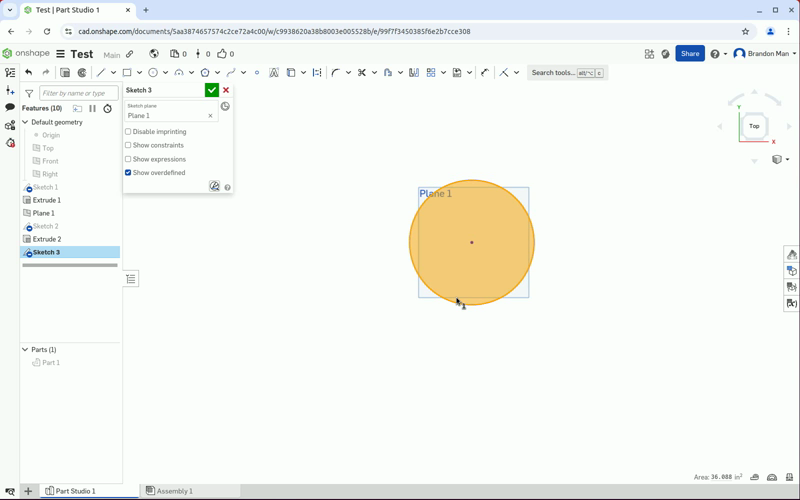
scroll(-6)
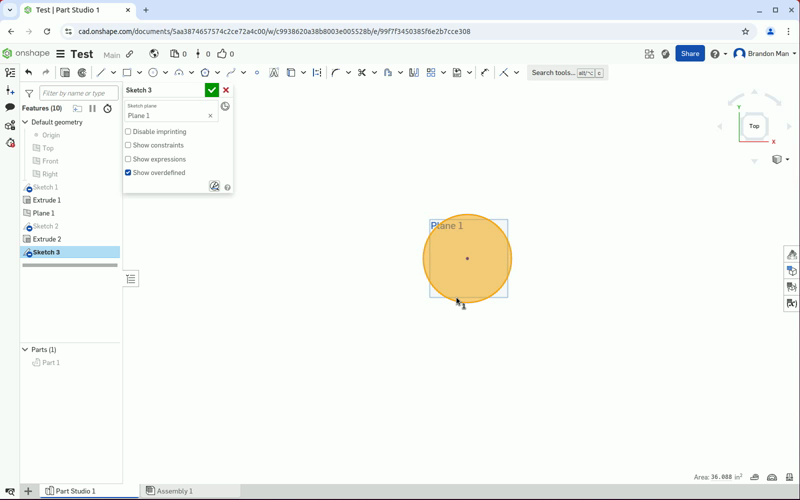
scroll(-6)
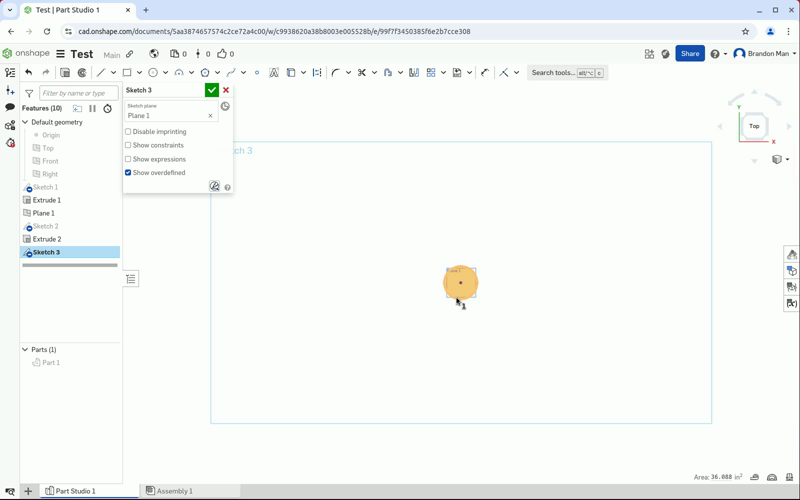
mouse_move(73, 352)
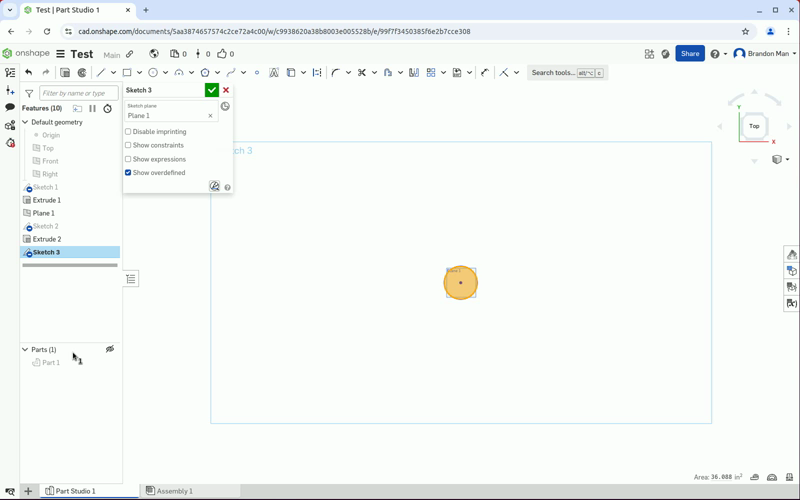
key(shift+y)
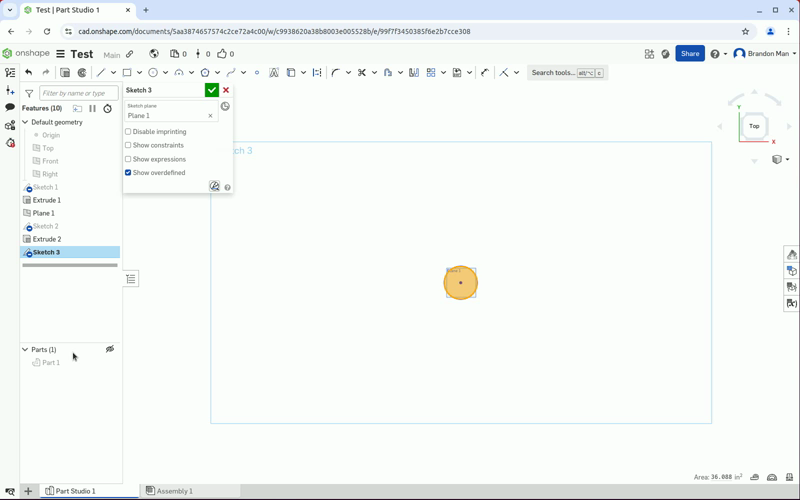
key(shift+e)
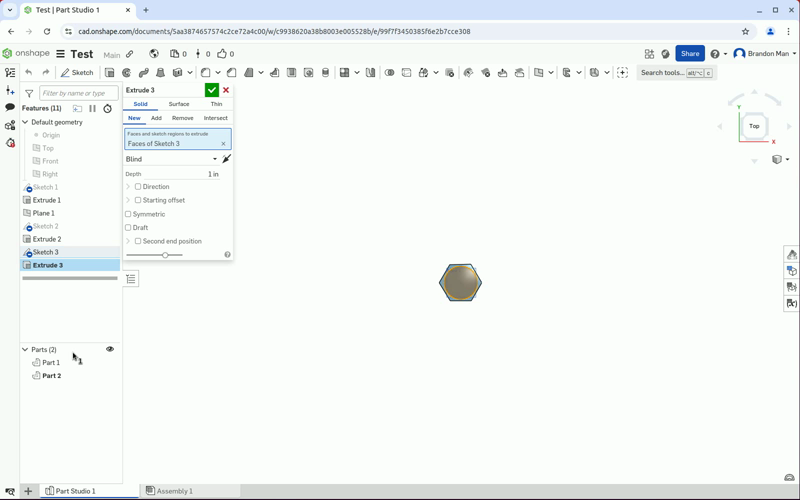
mouse_move(143, 106)
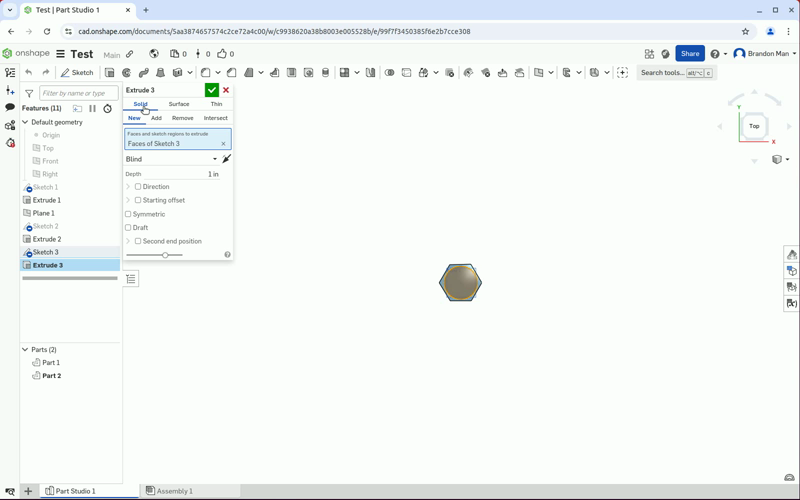
click(143, 106)
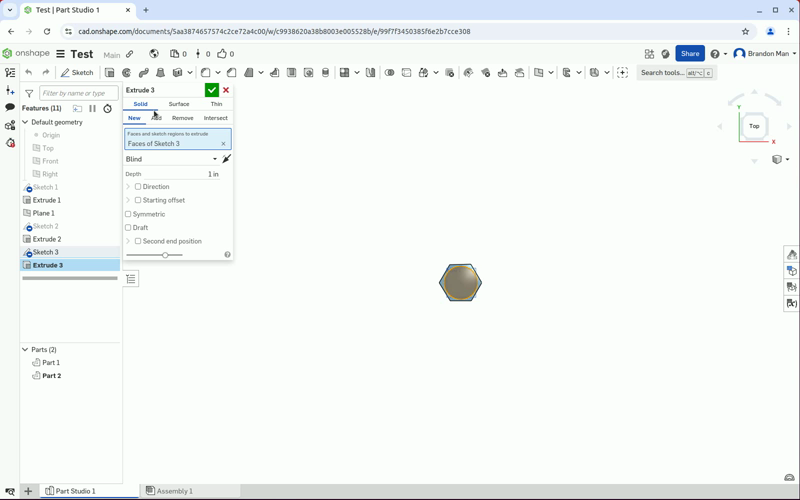
mouse_move(186, 120)
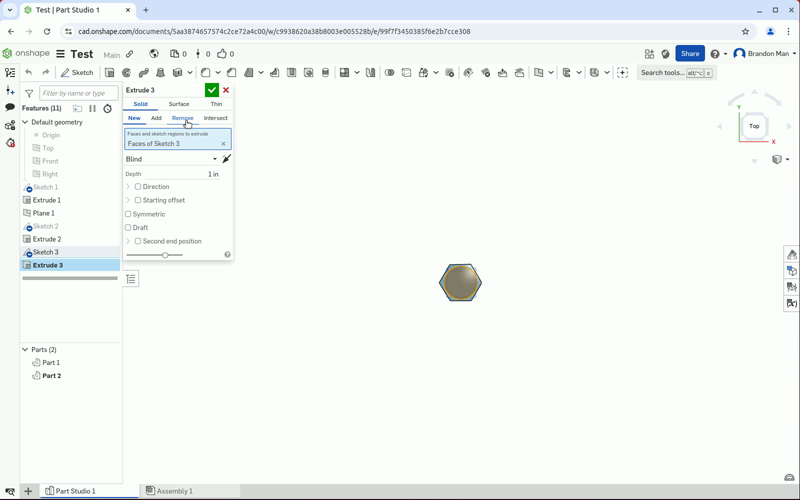
click(186, 120)
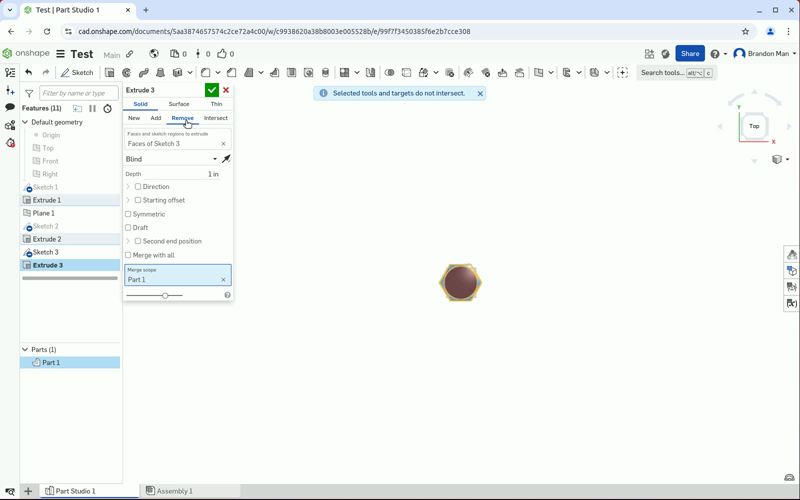
key(tab, 4)
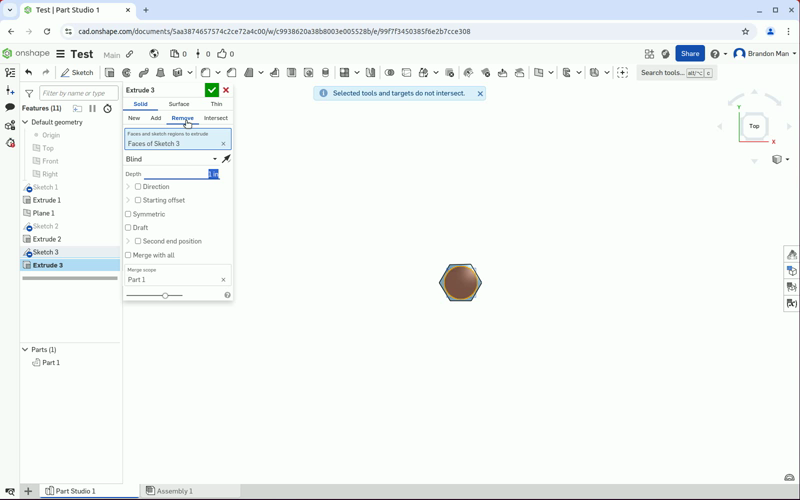
text(23.108)
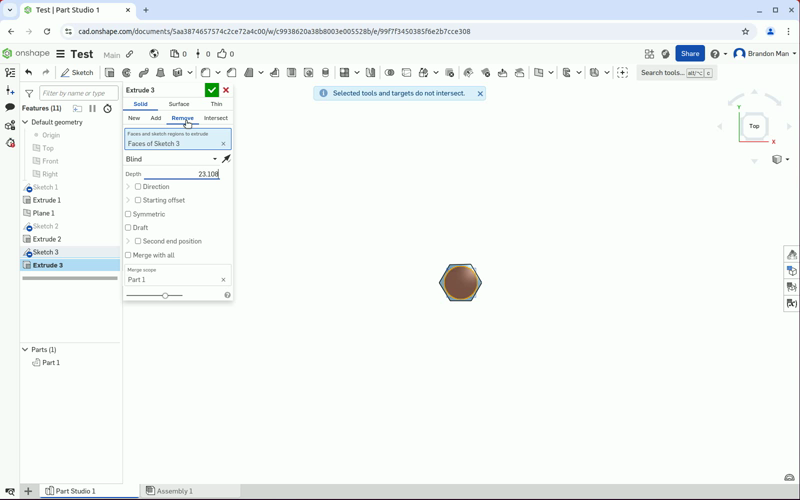
key(tab, 6)
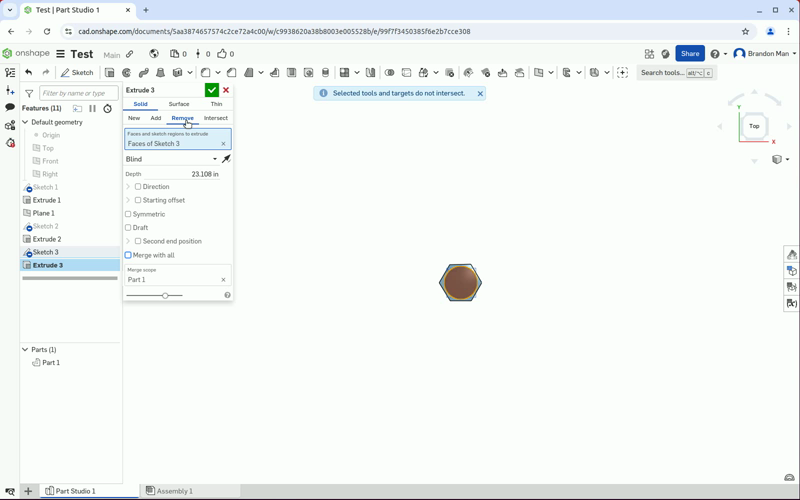
key(space)
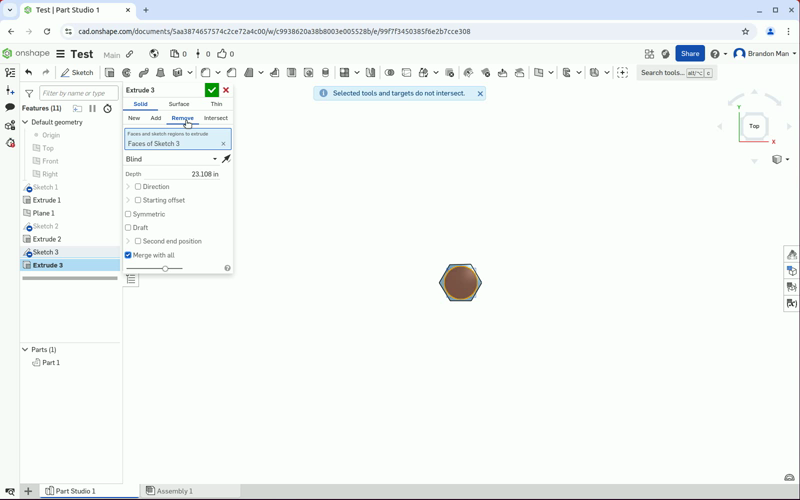
key(enter)
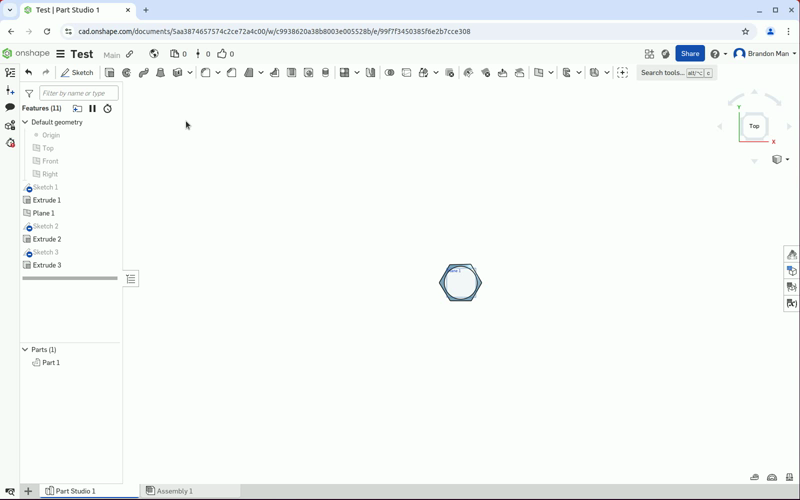
key(shift+h)
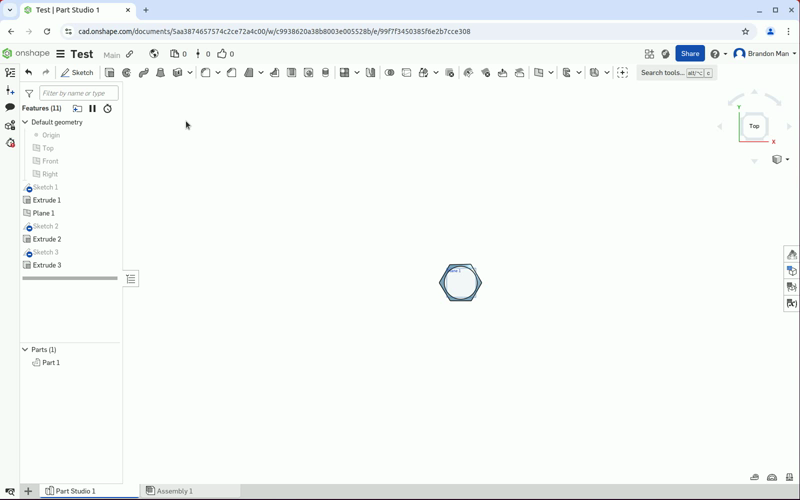
key(shift+h)
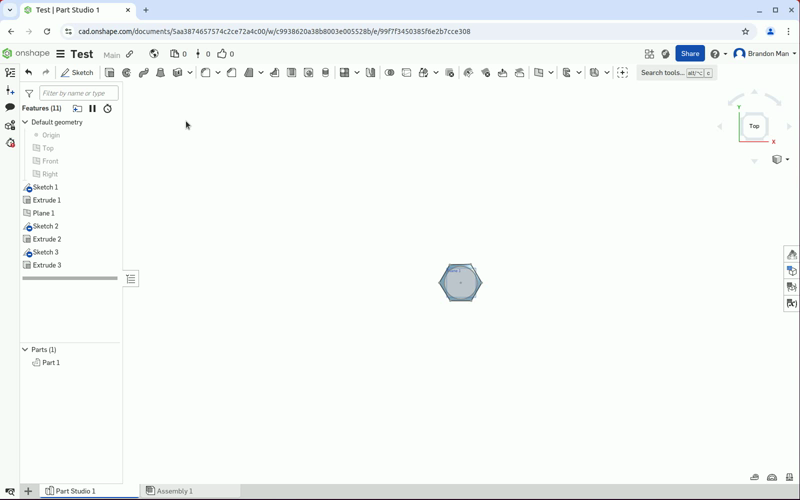
key(shift+7)
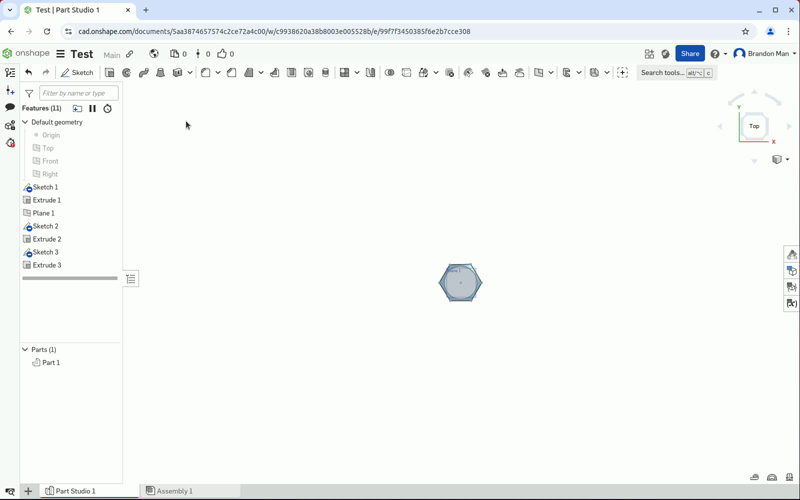
key(up, 3)
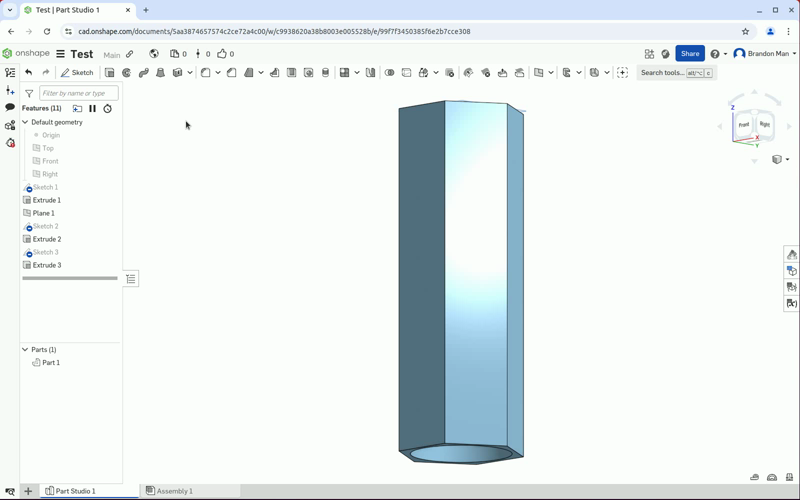
key(left, 3)
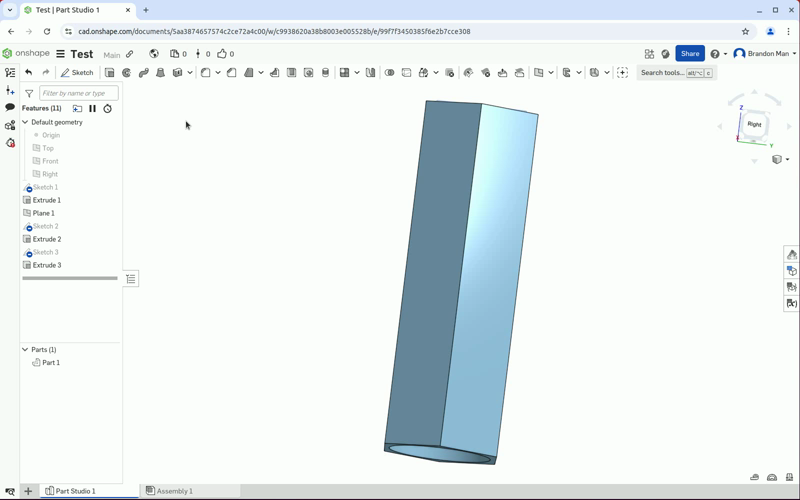
key(right, 3)
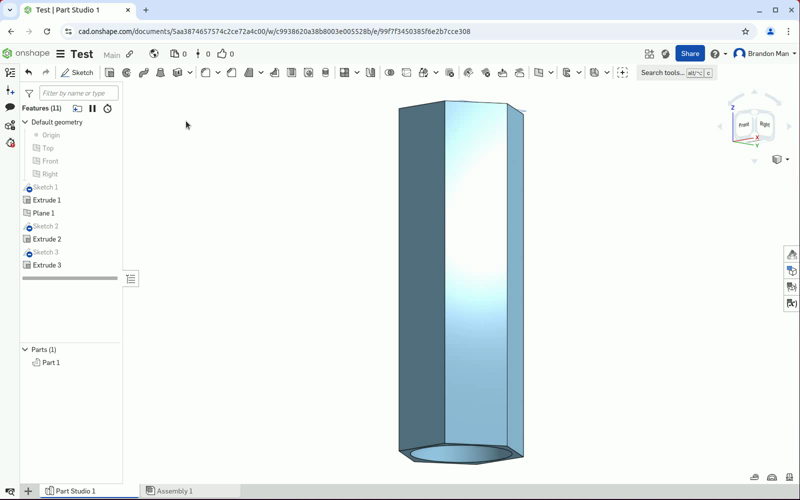
key(down, 3)
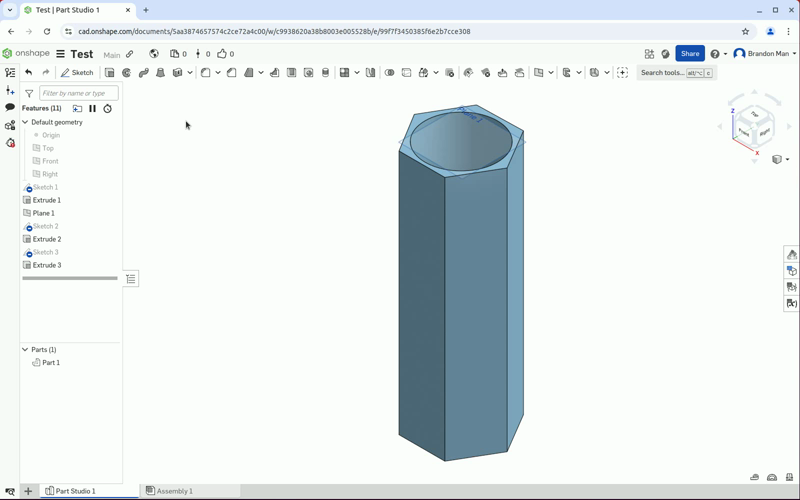
mouse_move(73, 189)
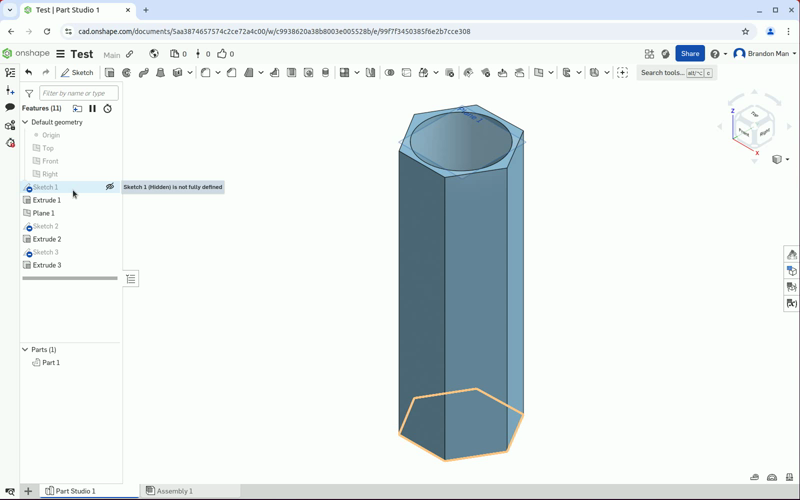
click(73, 189)